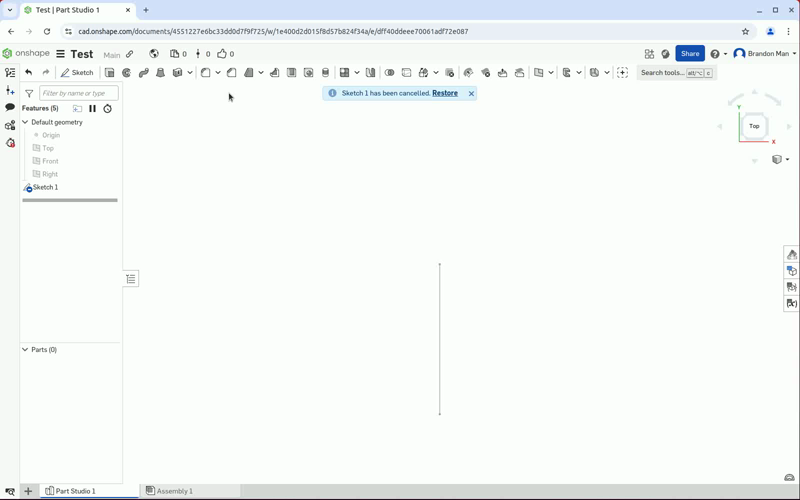
key(shift+h)
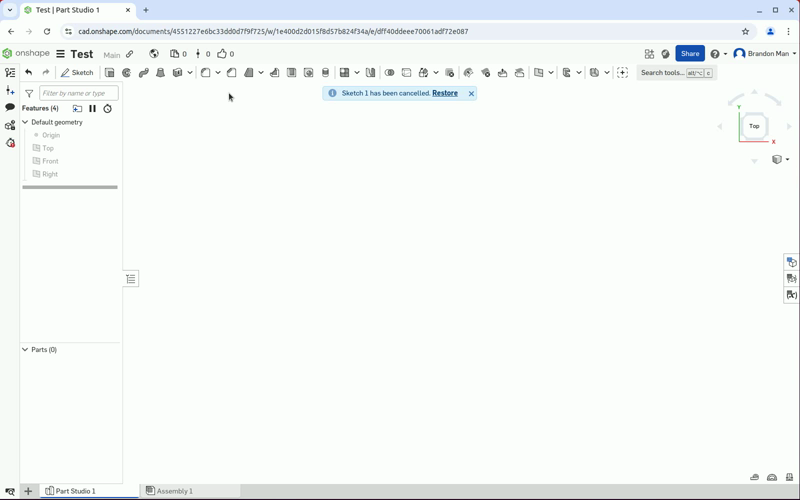
mouse_move(73, 352)
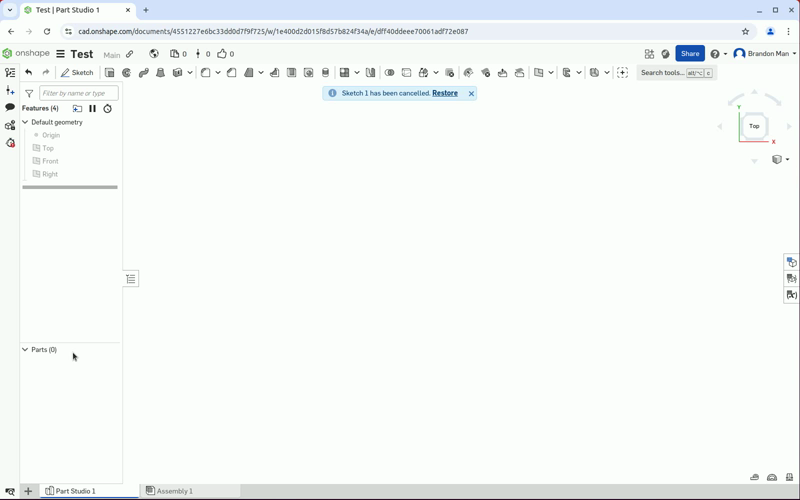
key(y)
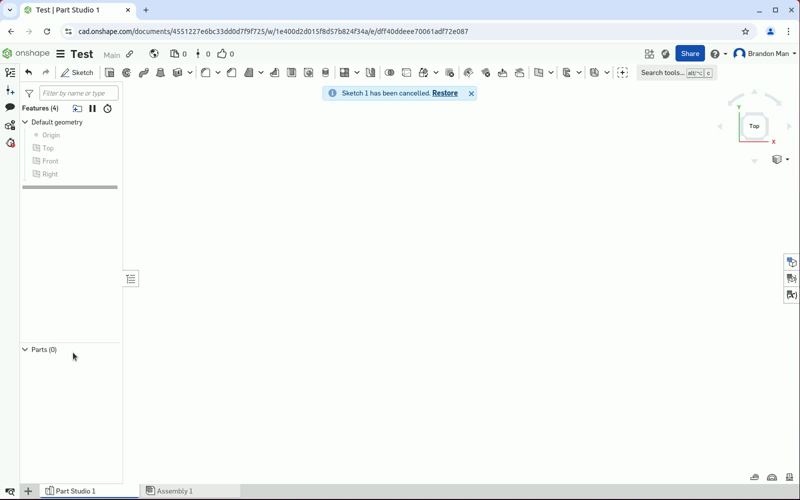
key(shift+p)
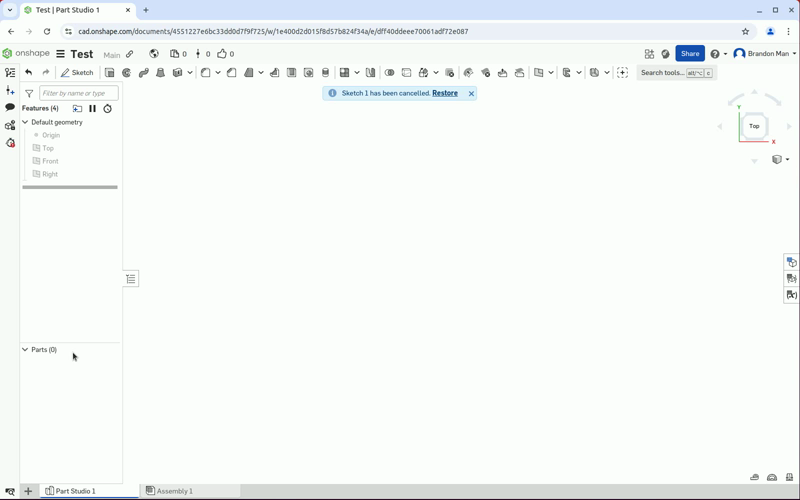
key(space)
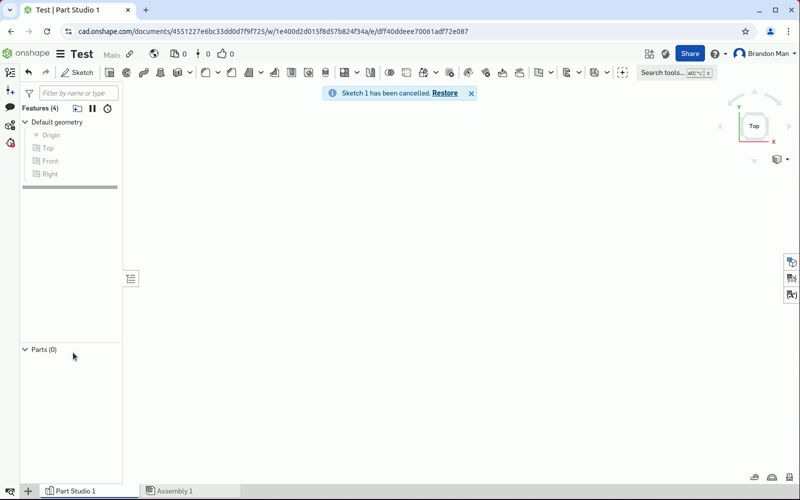
key_down(shift)
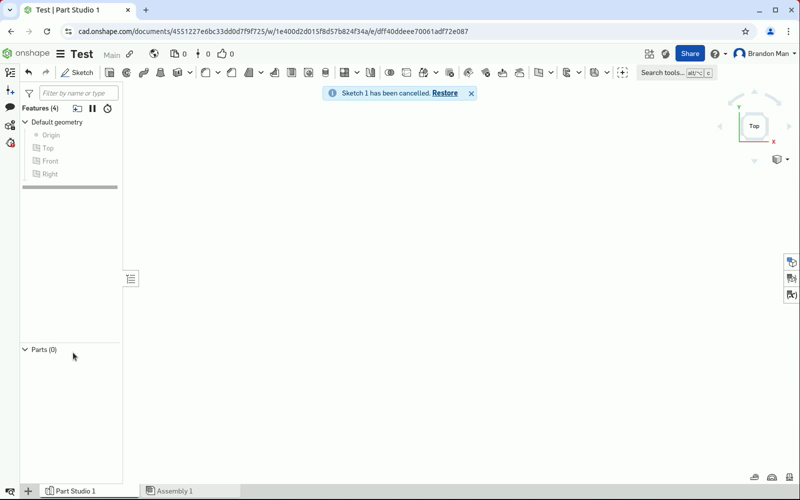
key(up)
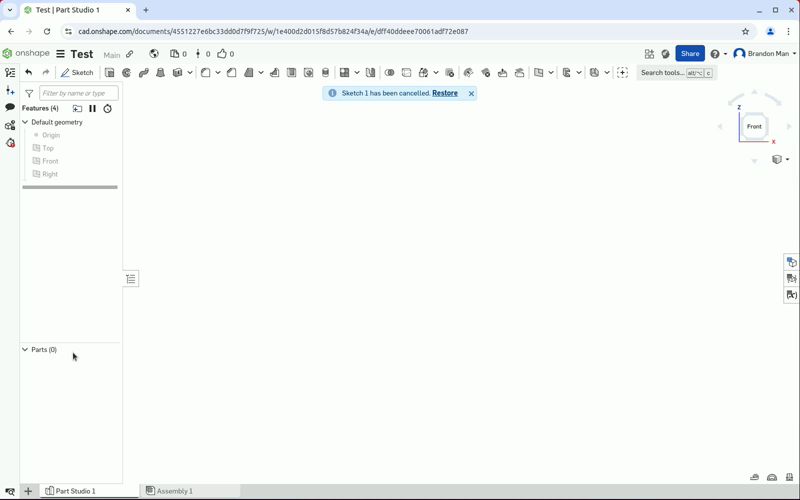
key_up(shift)
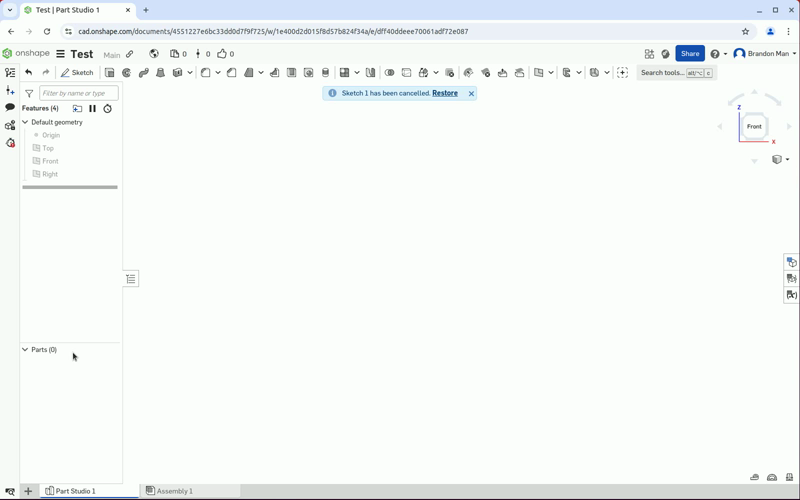
mouse_move(73, 352)
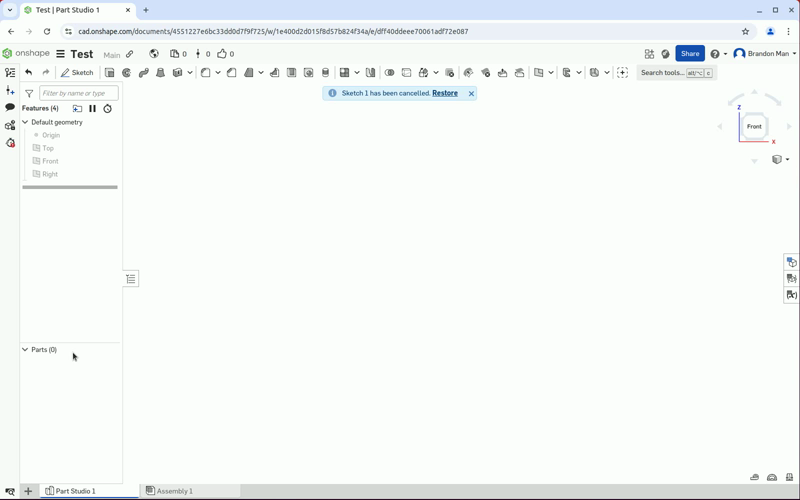
key(shift+y)
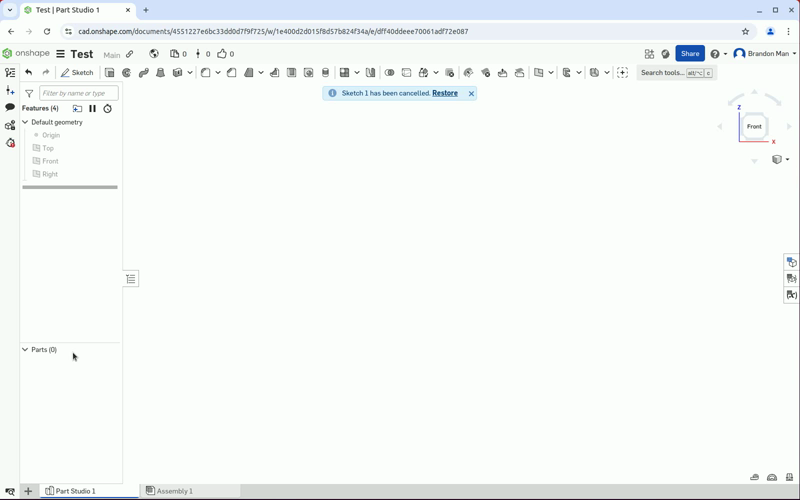
key(shift+s)
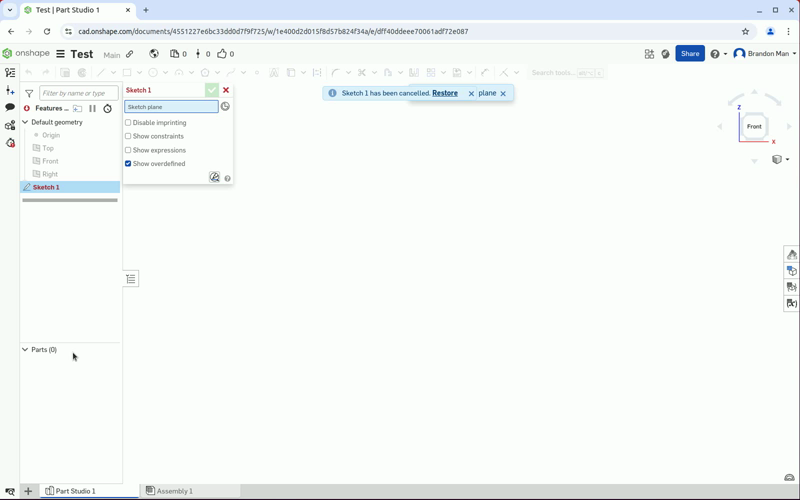
mouse_move(73, 163)
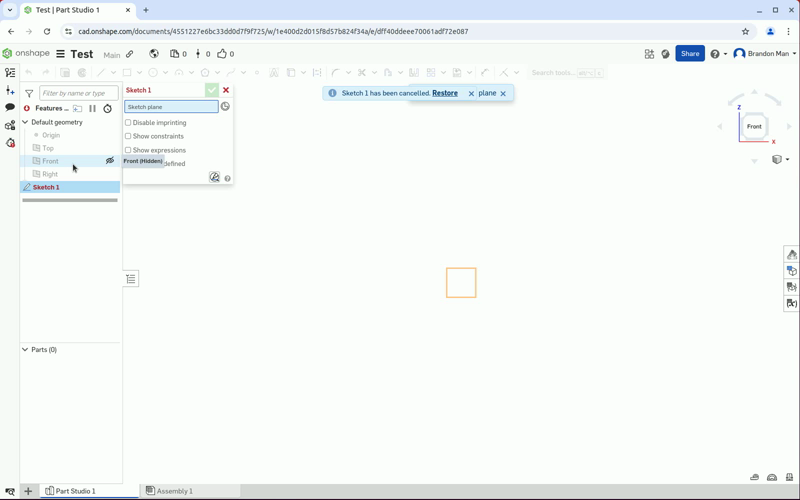
click(73, 163)
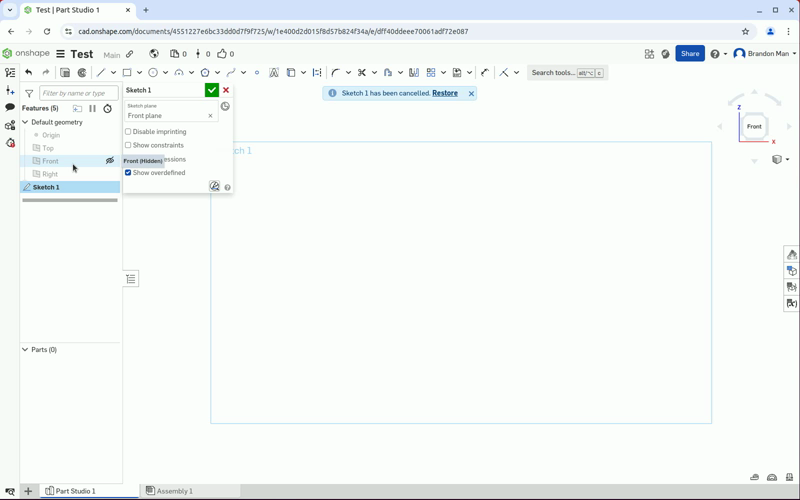
mouse_move(73, 352)
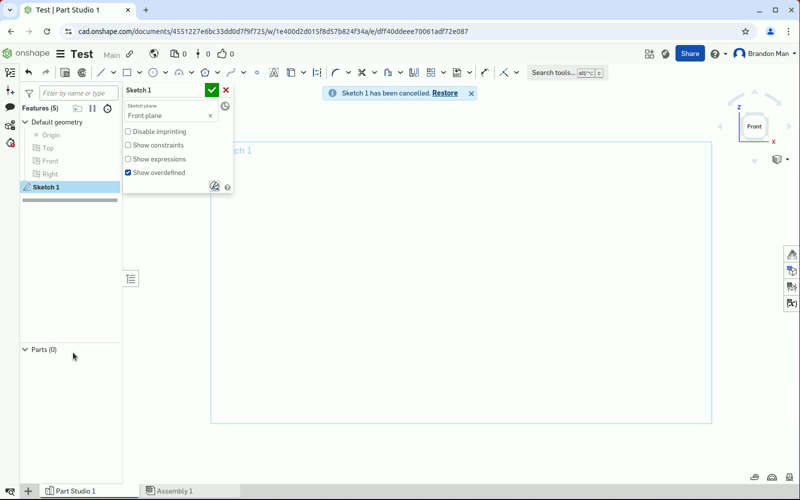
key(y)
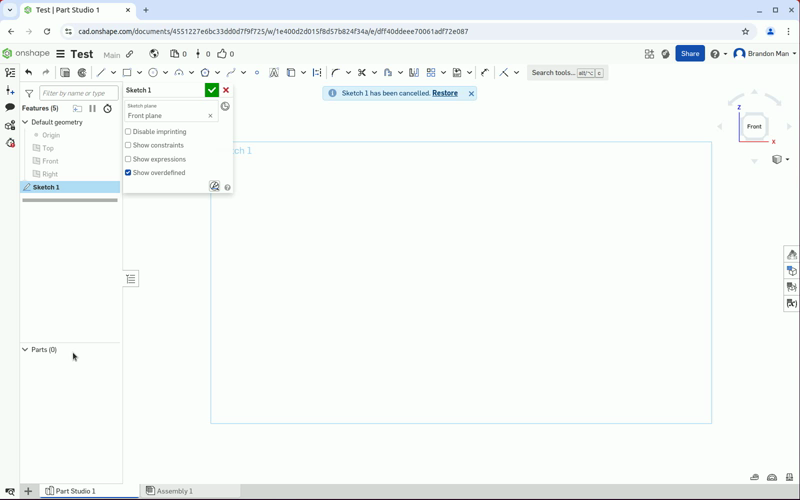
key(l)
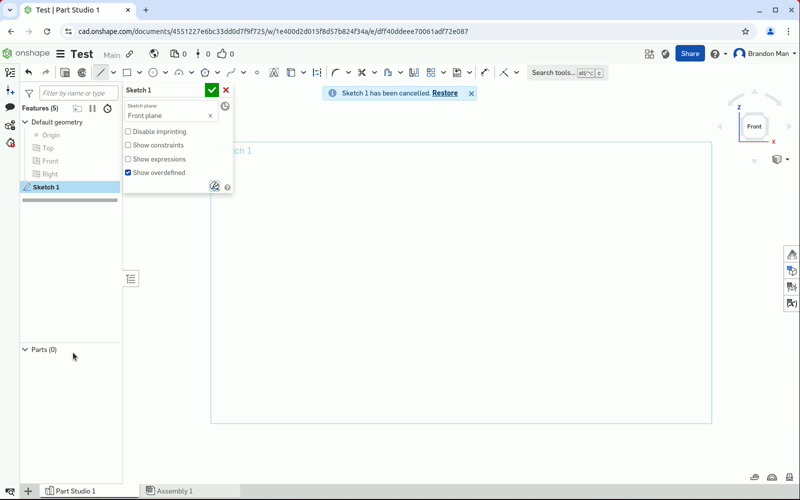
key_down(shift)
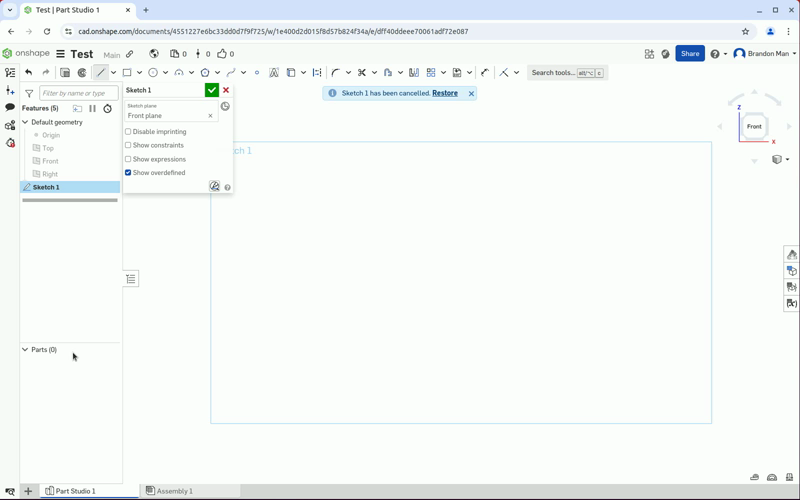
mouse_move(460, 282)
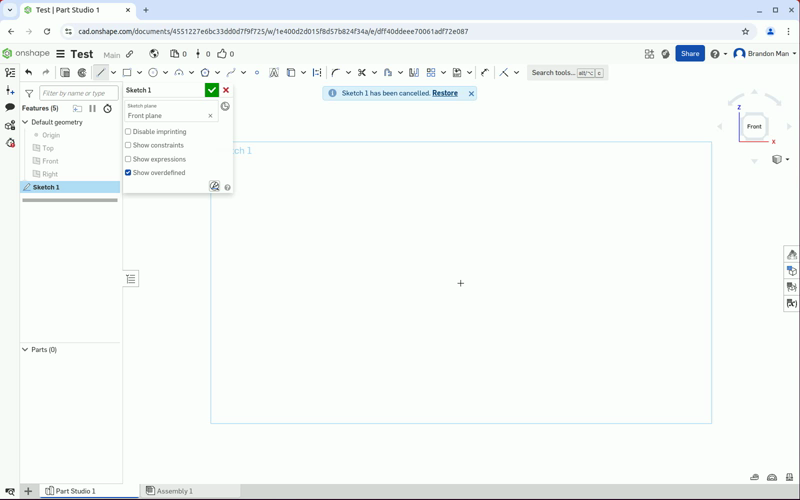
click(460, 282)
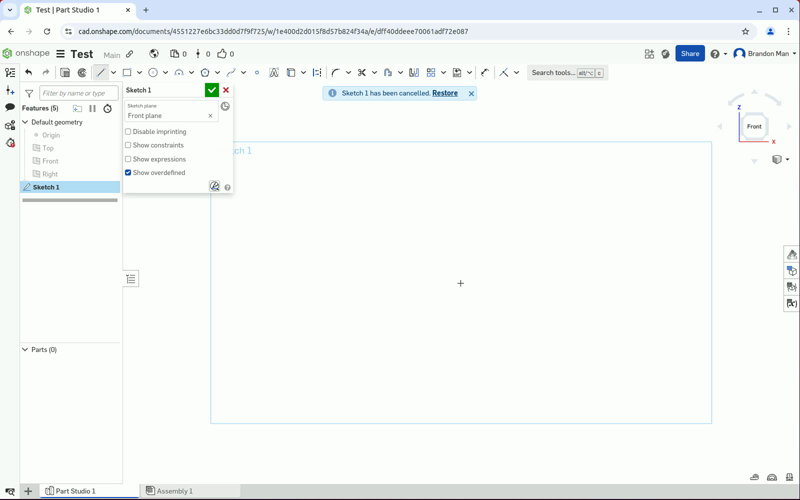
key_up(shift)
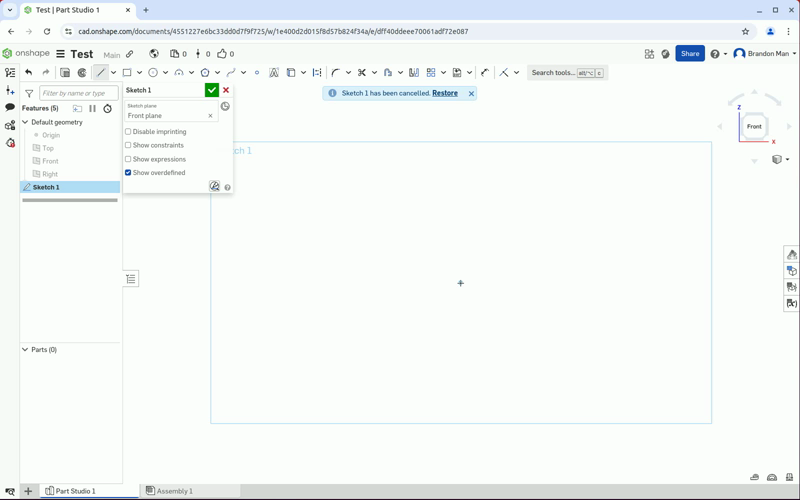
key_down(shift)
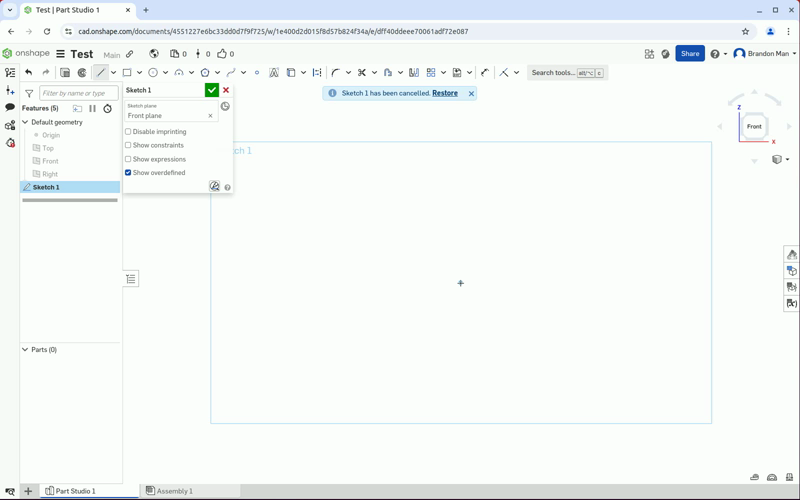
mouse_move(490, 282)
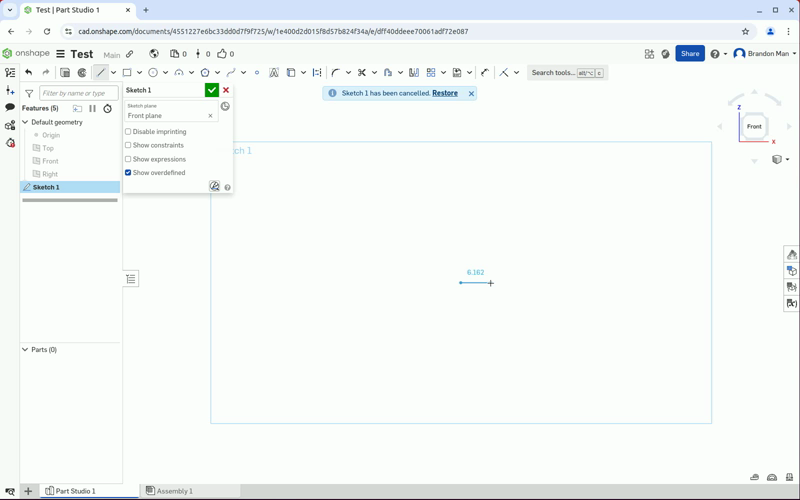
mouse_move(498, 282)
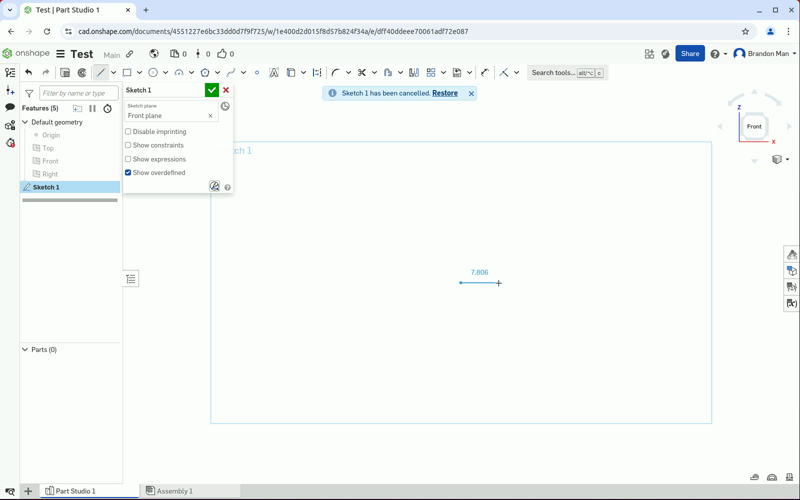
click(498, 282)
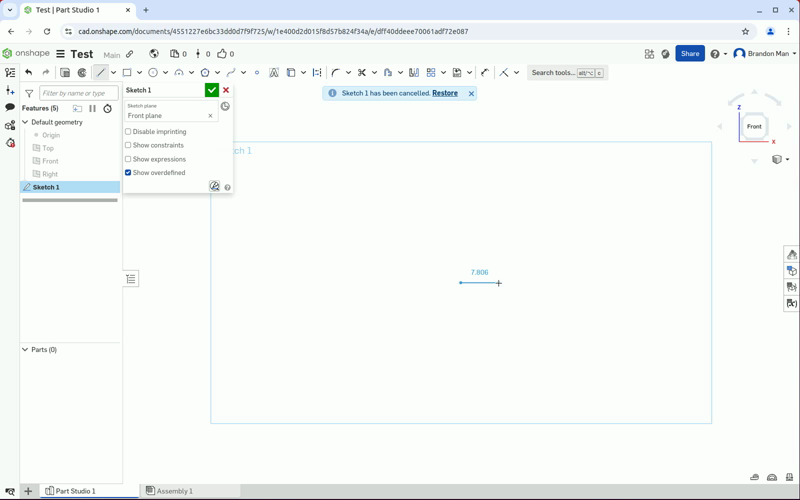
key_up(shift)
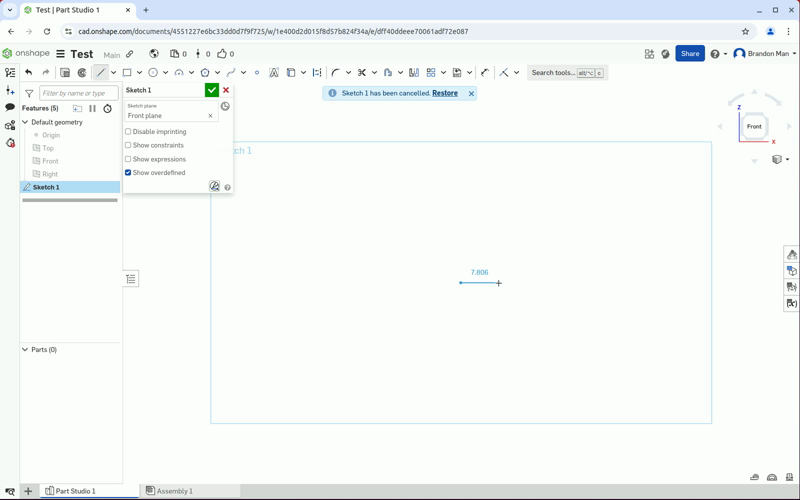
key_down(shift)
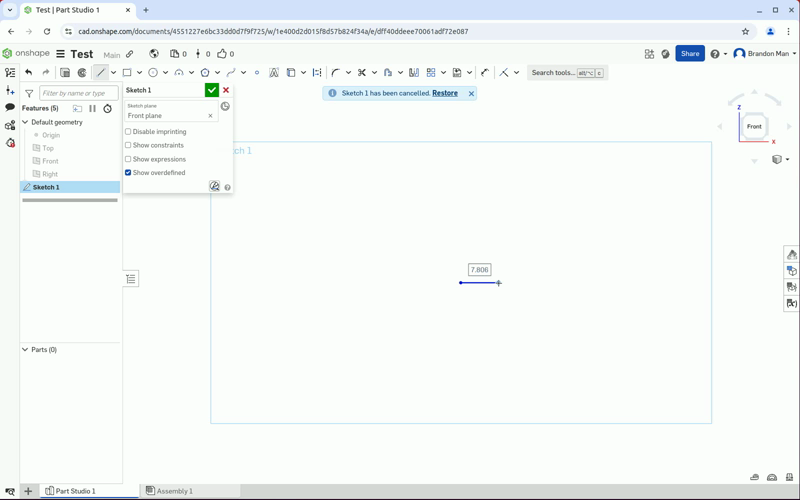
mouse_move(498, 170)
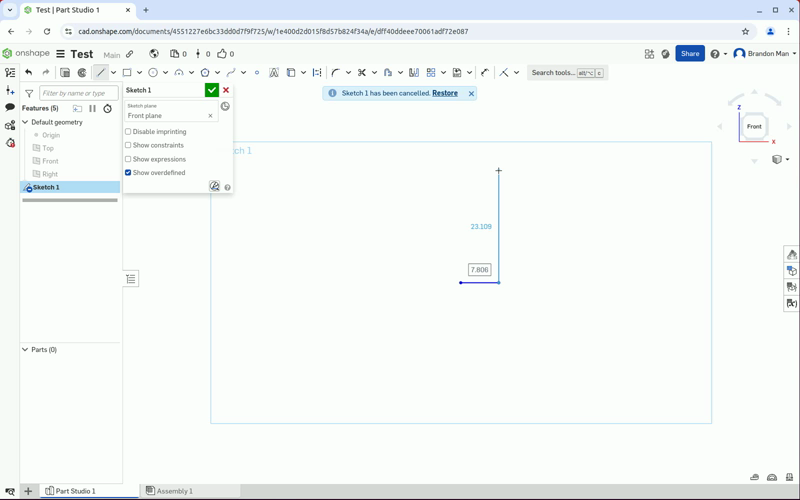
click(498, 170)
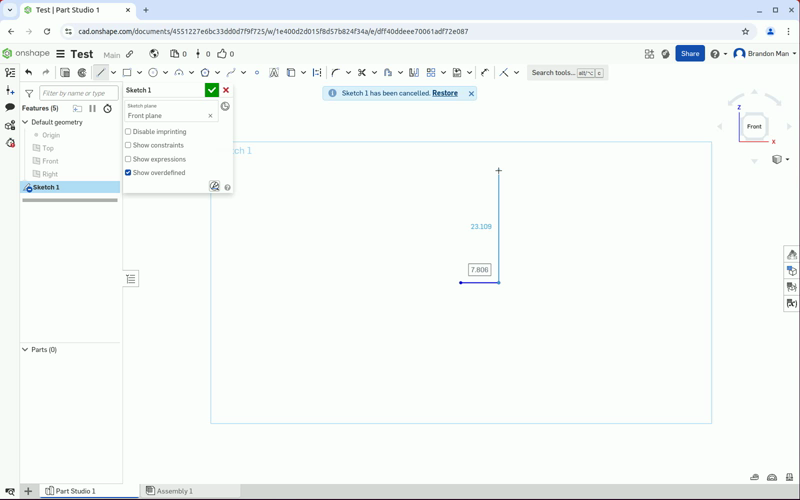
key_up(shift)
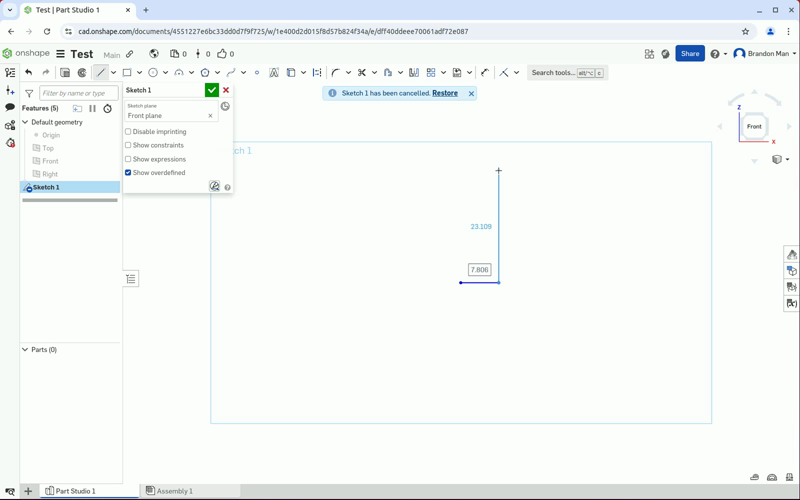
key_down(shift)
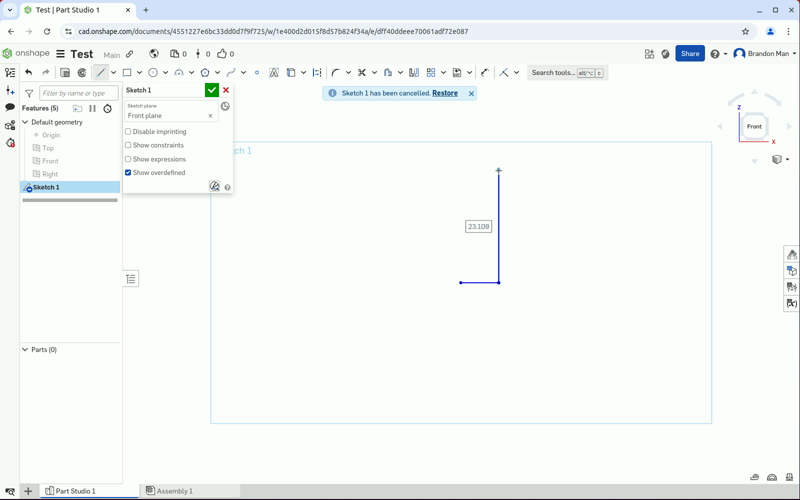
mouse_move(528, 170)
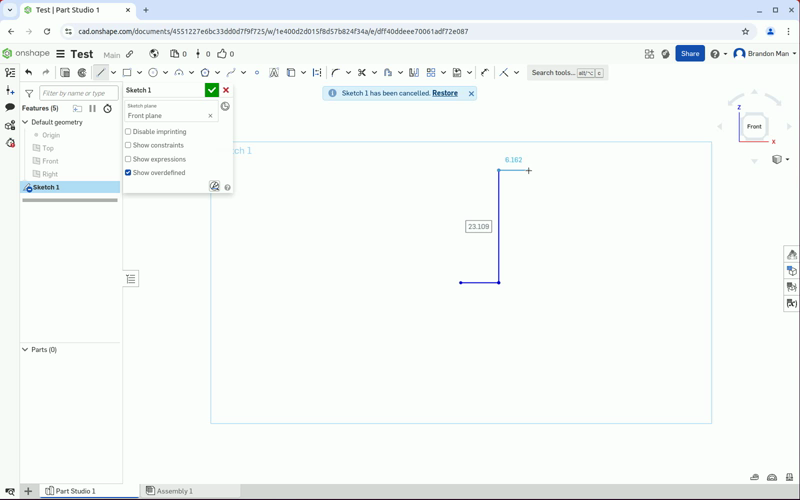
mouse_move(460, 170)
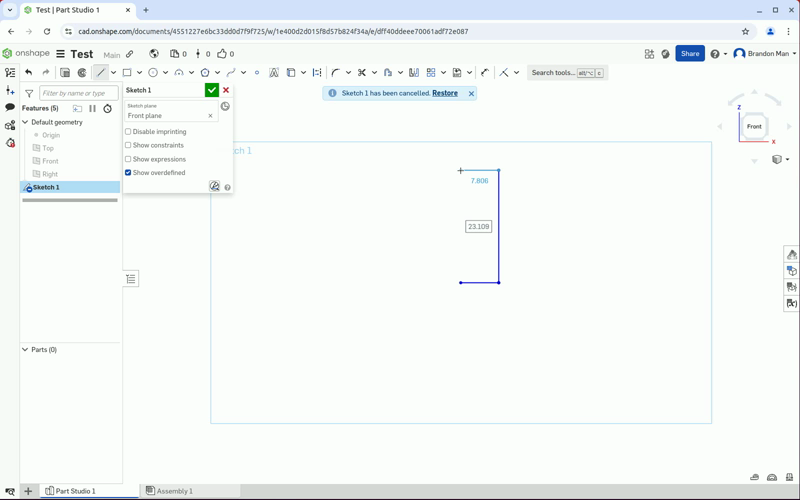
click(460, 170)
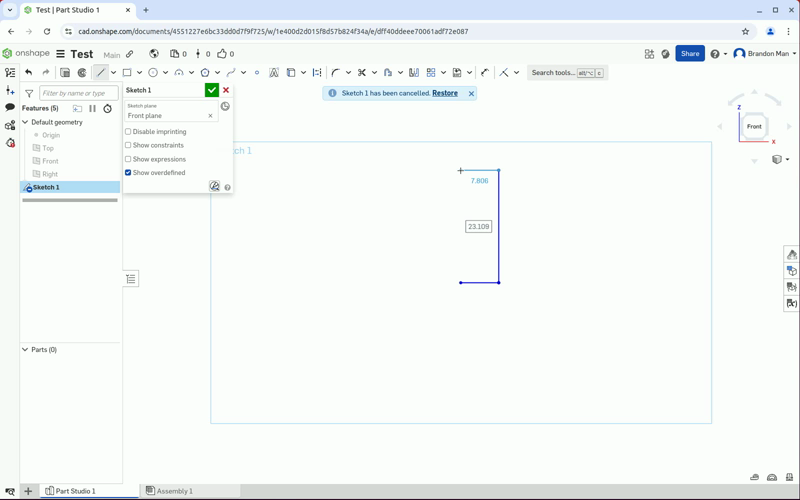
key_up(shift)
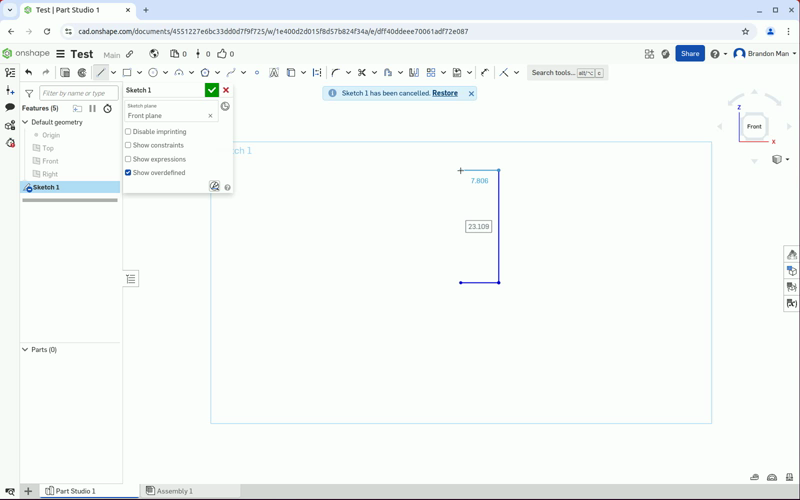
key_down(shift)
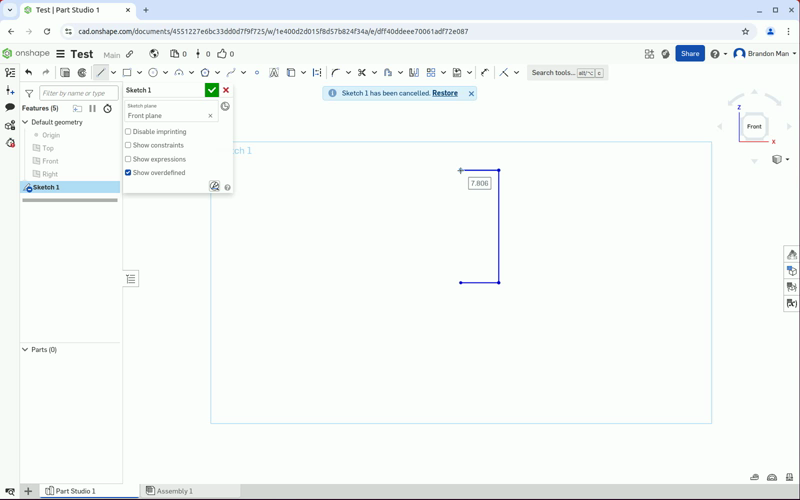
mouse_move(460, 282)
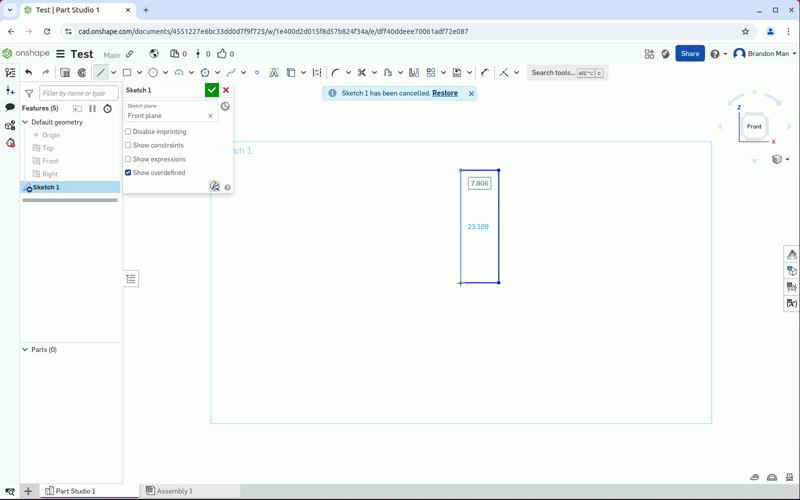
key_up(shift)
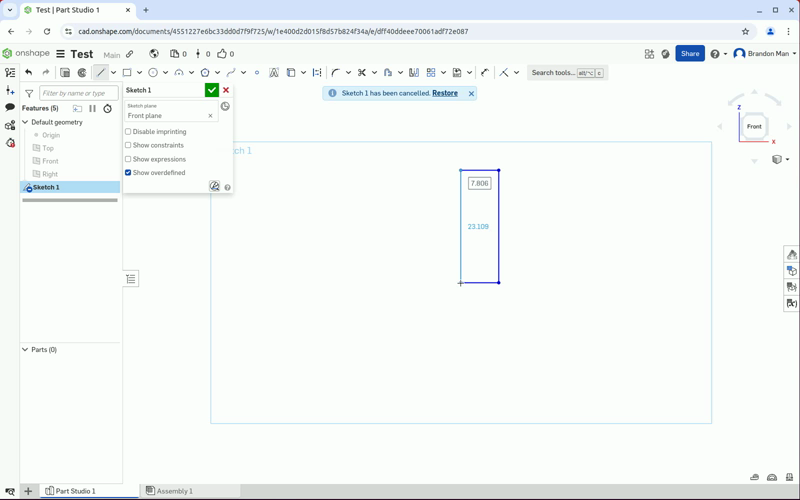
click(460, 282)
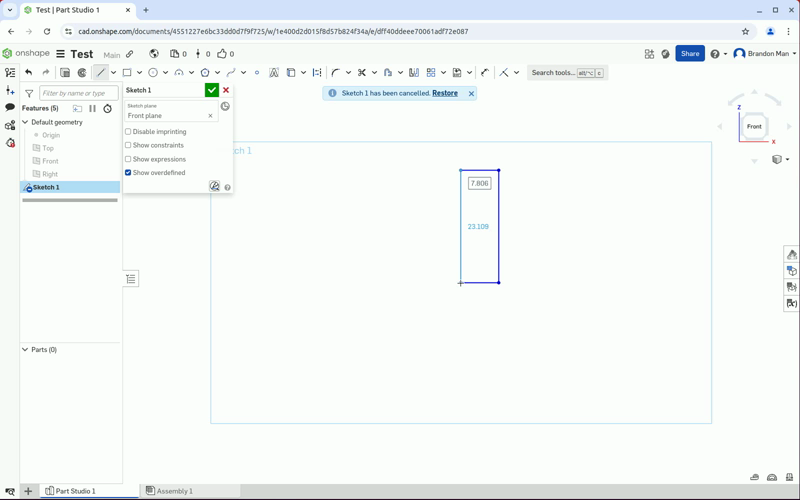
key(esc)
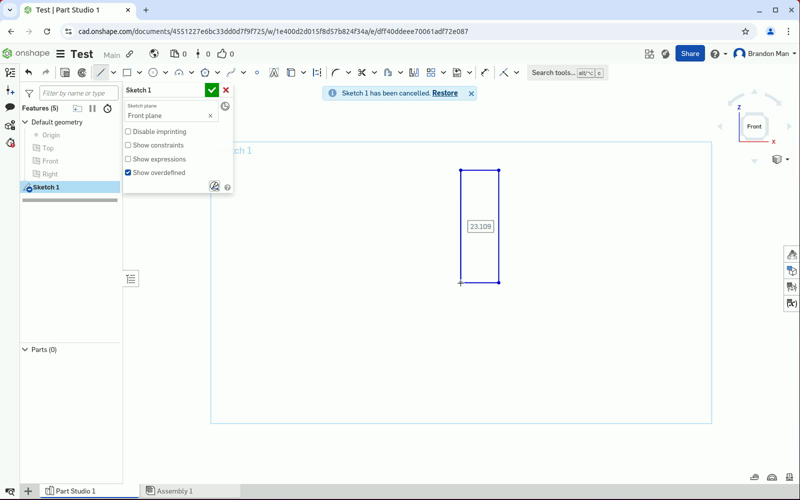
mouse_move(480, 179)
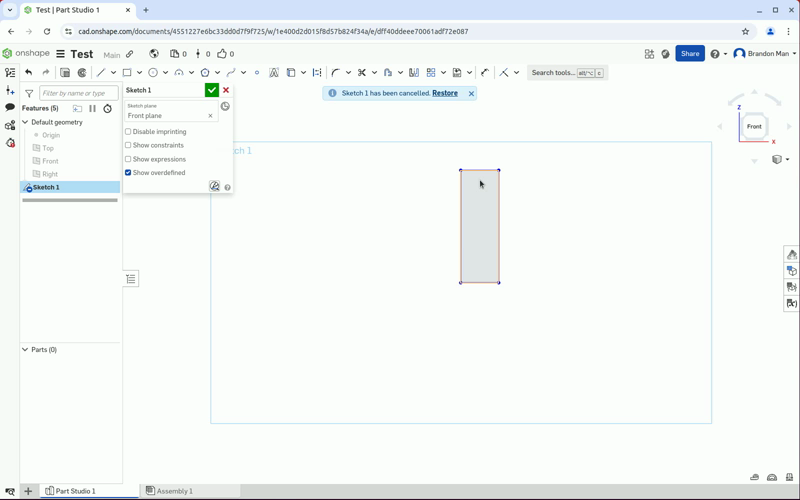
click(480, 179)
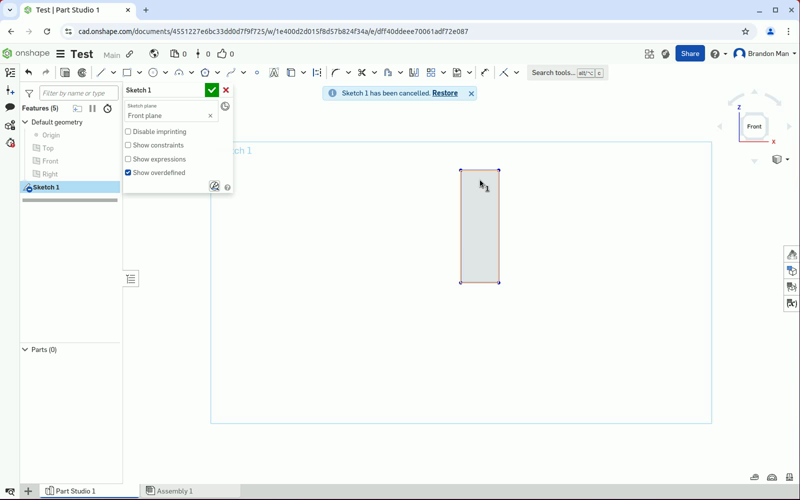
mouse_move(73, 352)
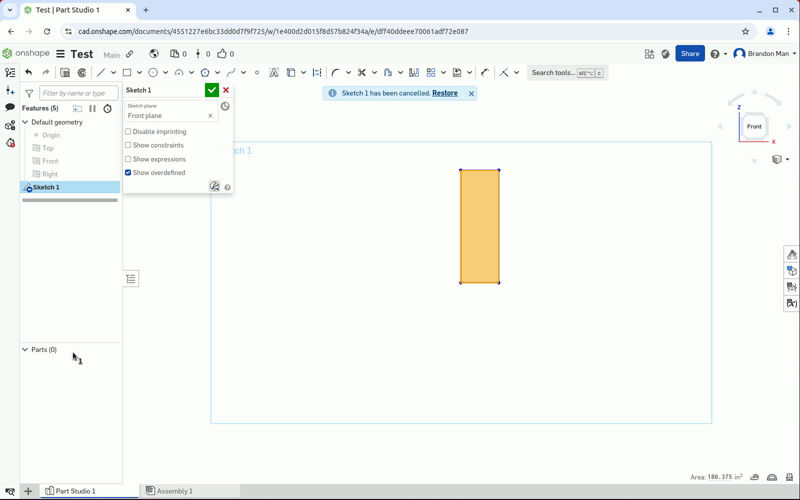
key(shift+y)
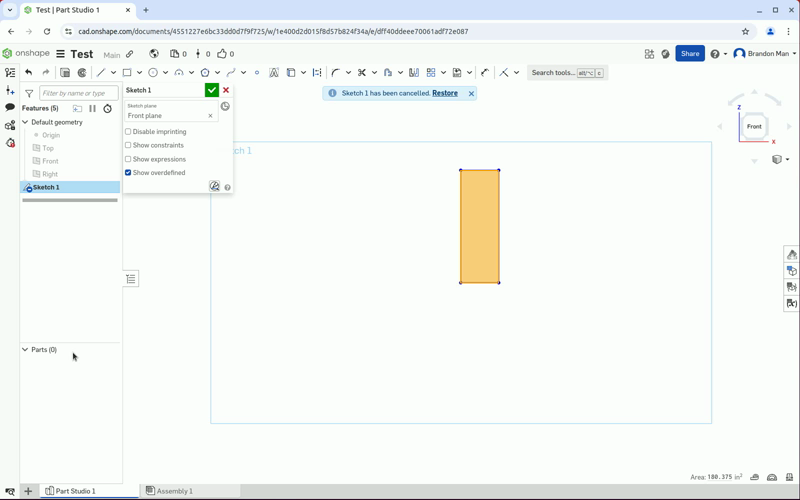
key(shift+e)
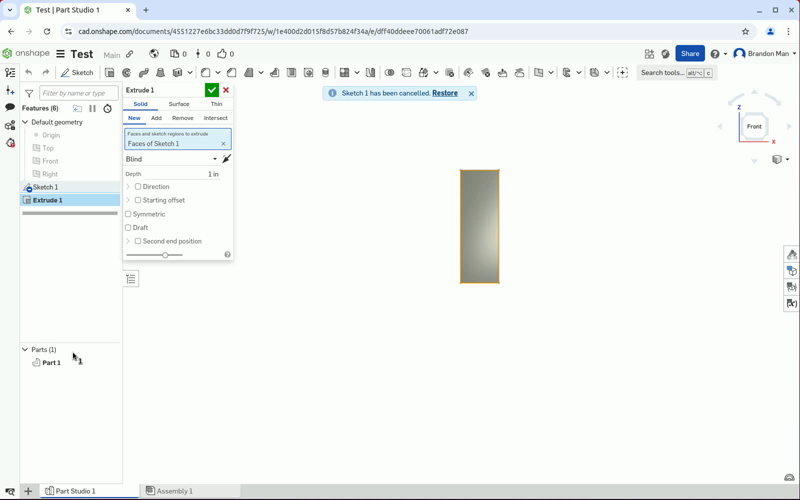
mouse_move(143, 106)
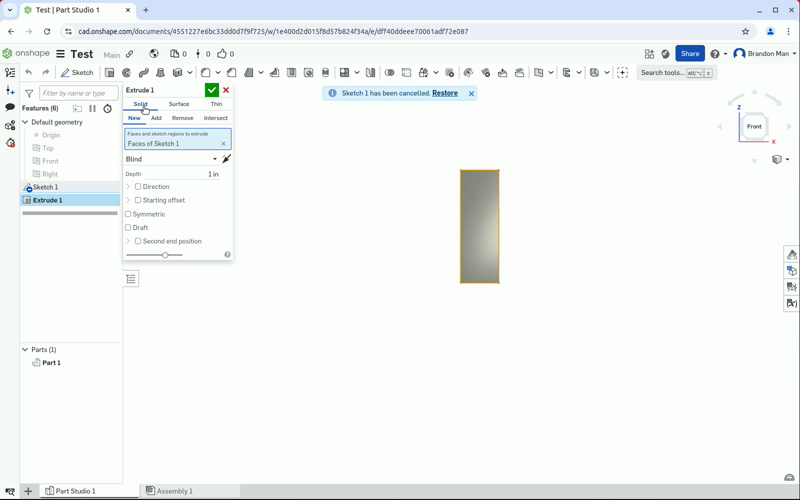
click(143, 106)
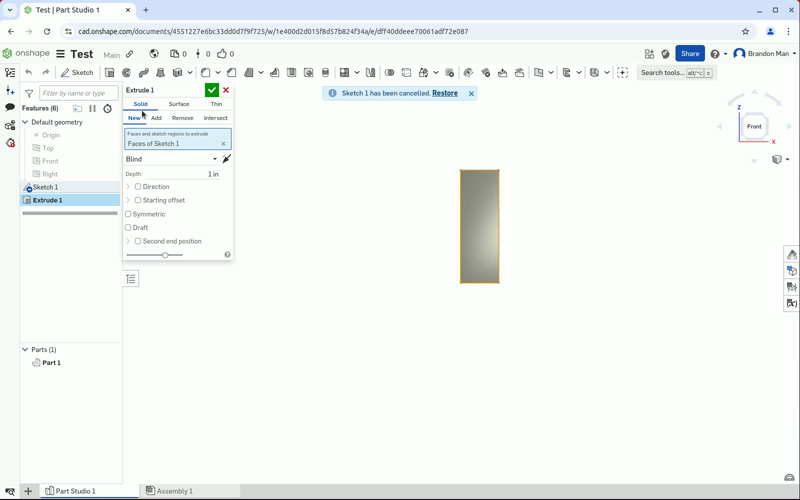
mouse_move(137, 120)
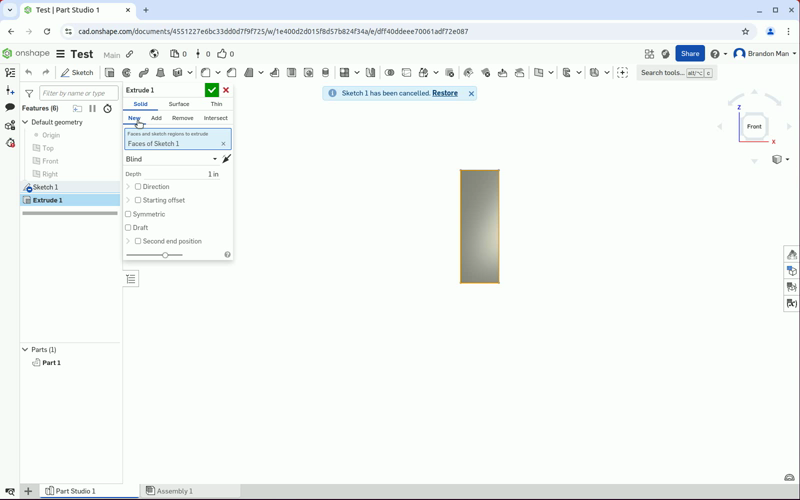
click(137, 120)
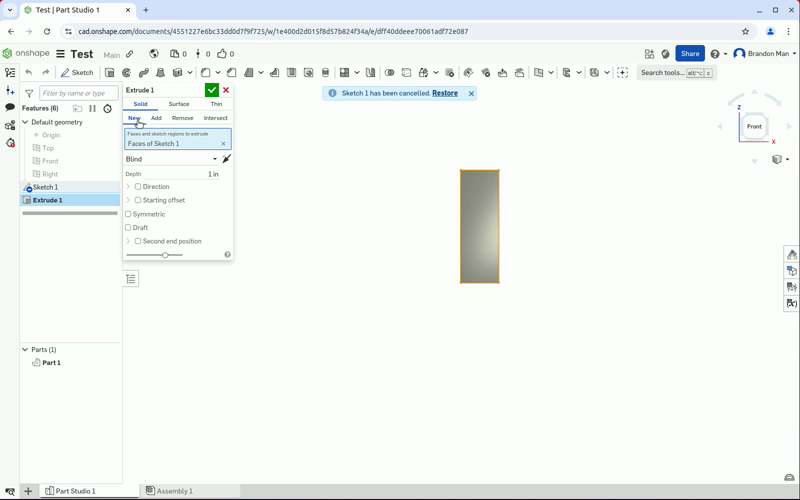
key(tab, 4)
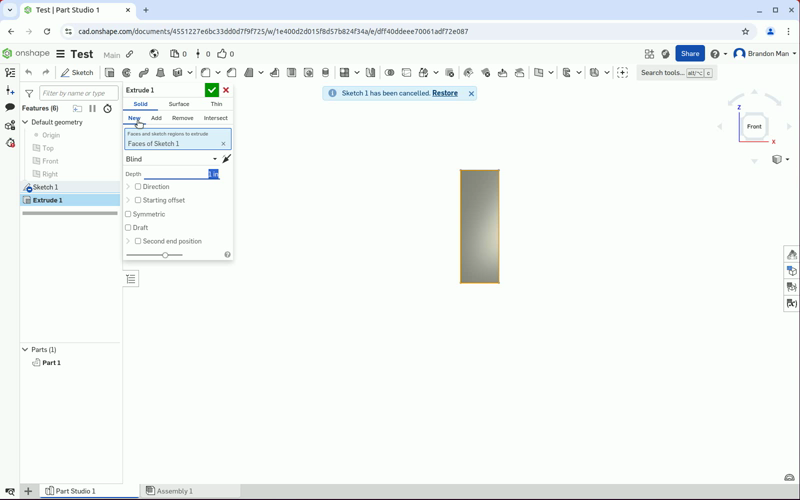
text(7.703)
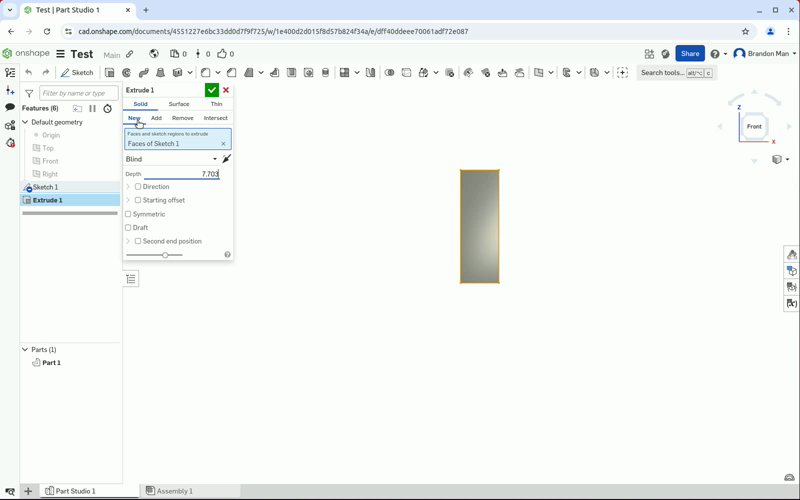
key(enter)
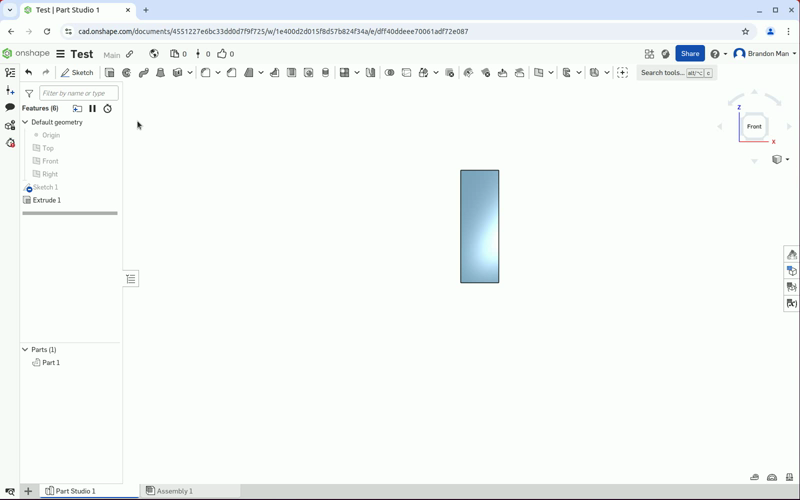
key(shift+h)
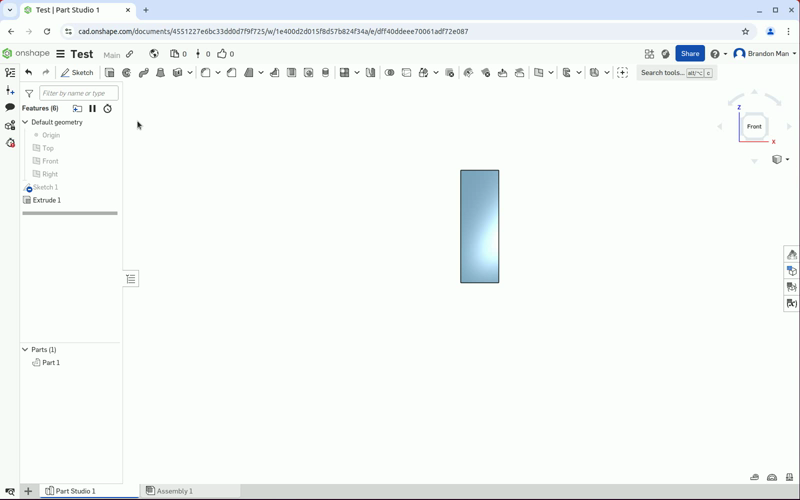
key(shift+h)
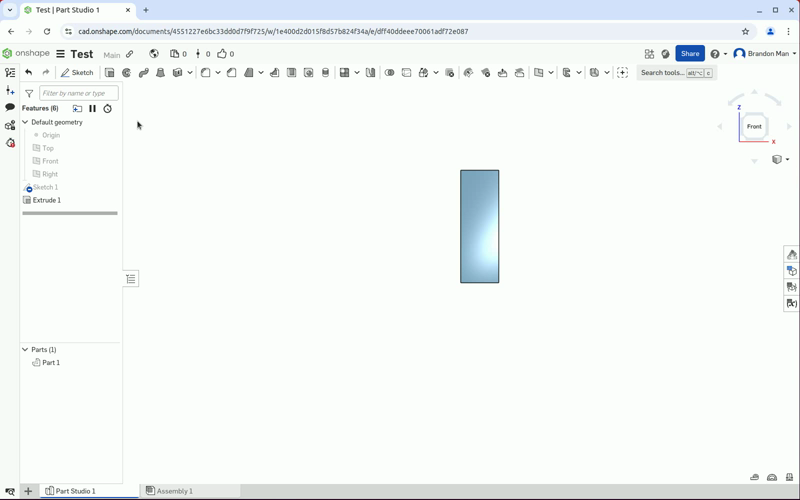
mouse_move(73, 189)
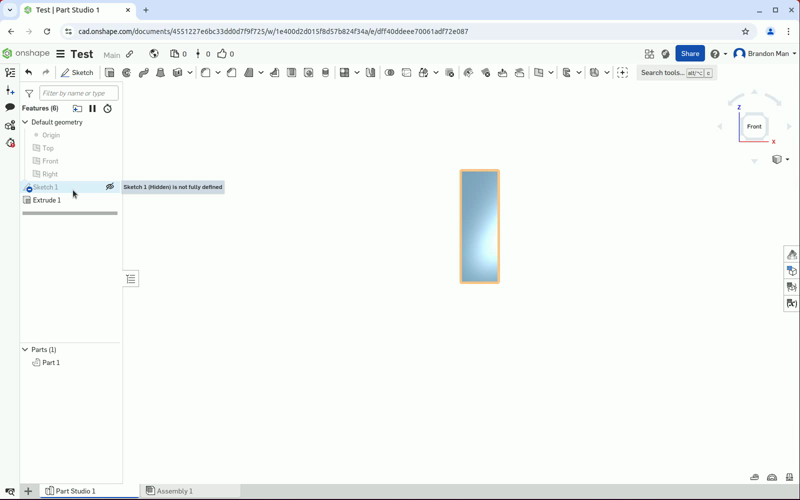
click(73, 189)
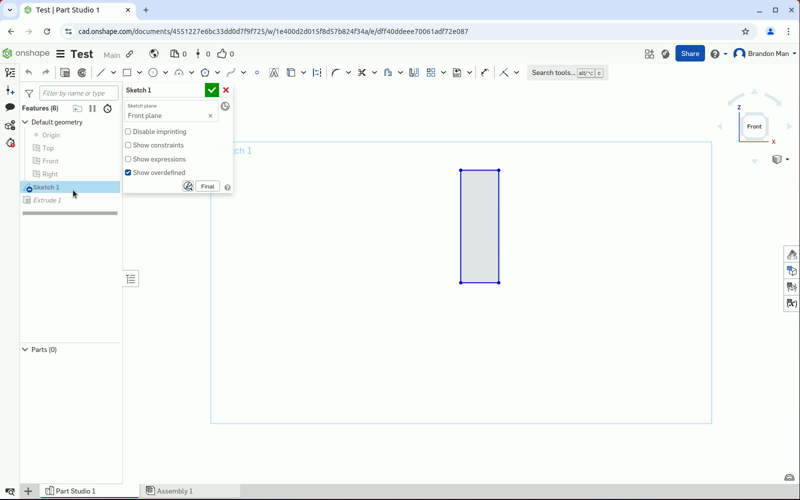
mouse_move(229, 92)
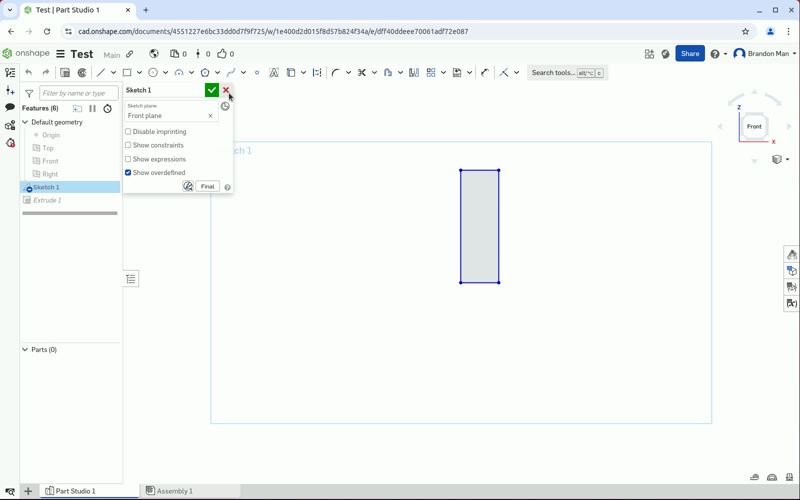
click(229, 92)
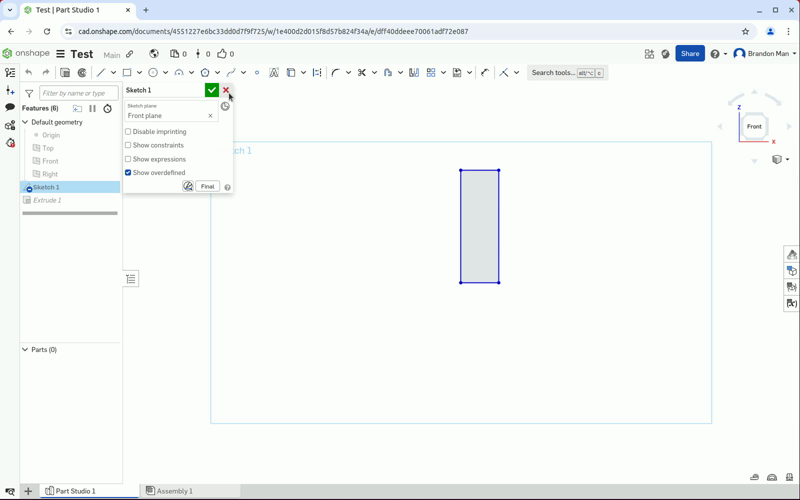
key(shift+s)
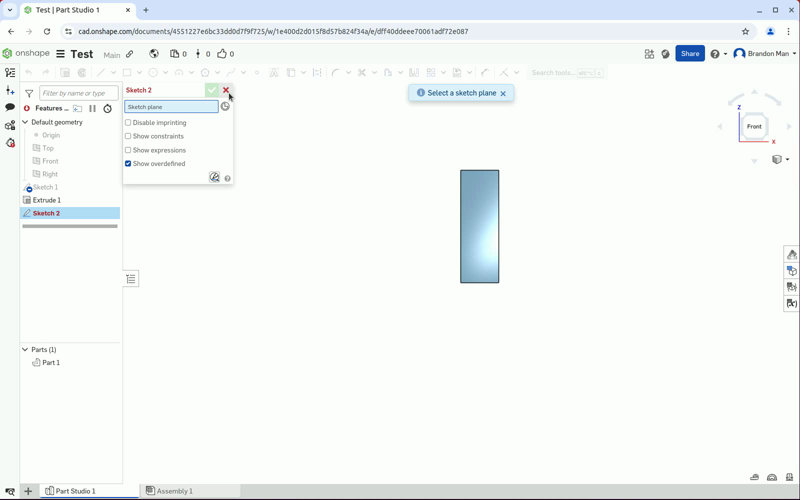
mouse_move(73, 163)
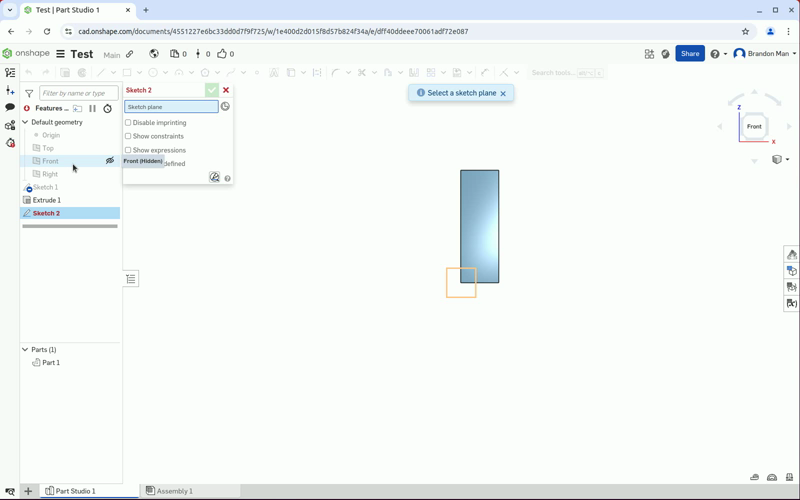
click(73, 163)
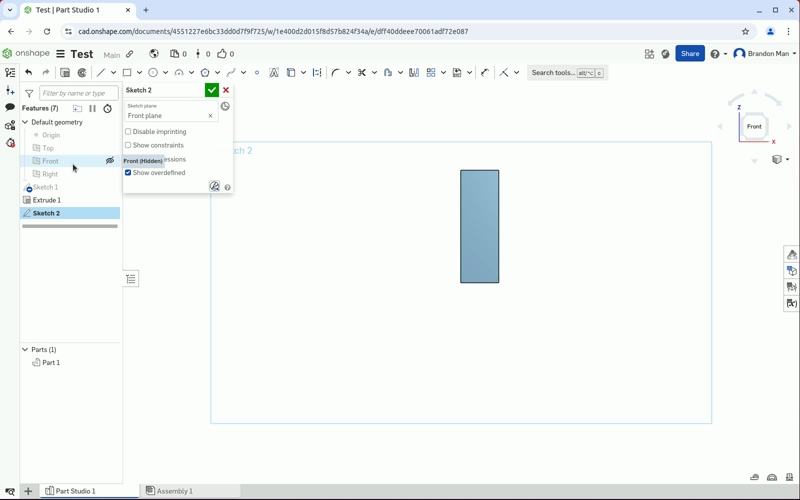
mouse_move(73, 352)
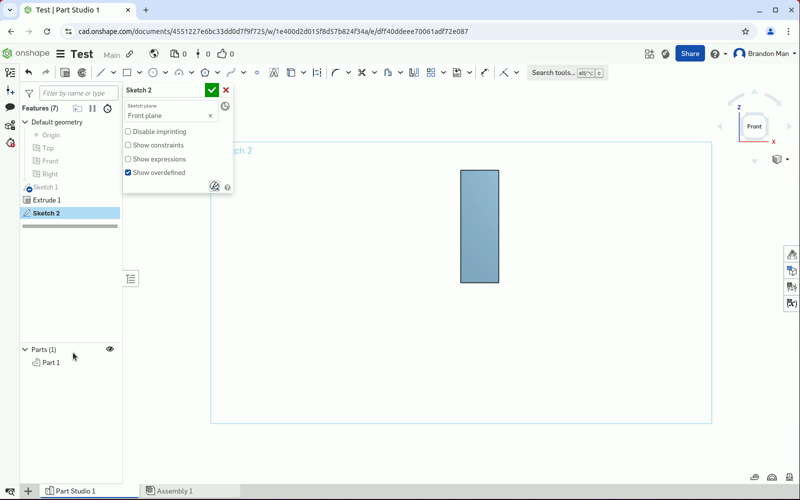
key(y)
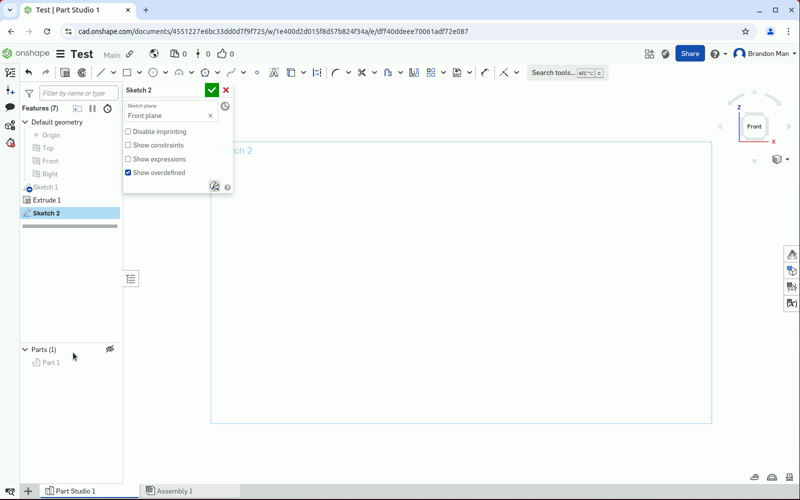
key(c)
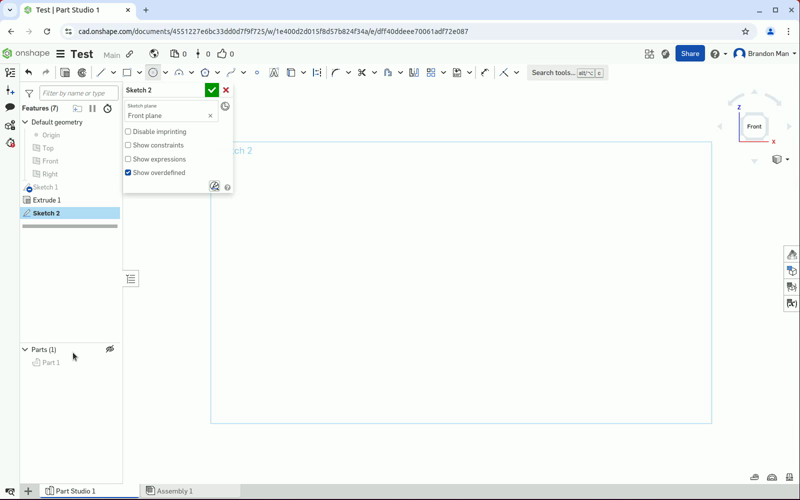
key_down(shift)
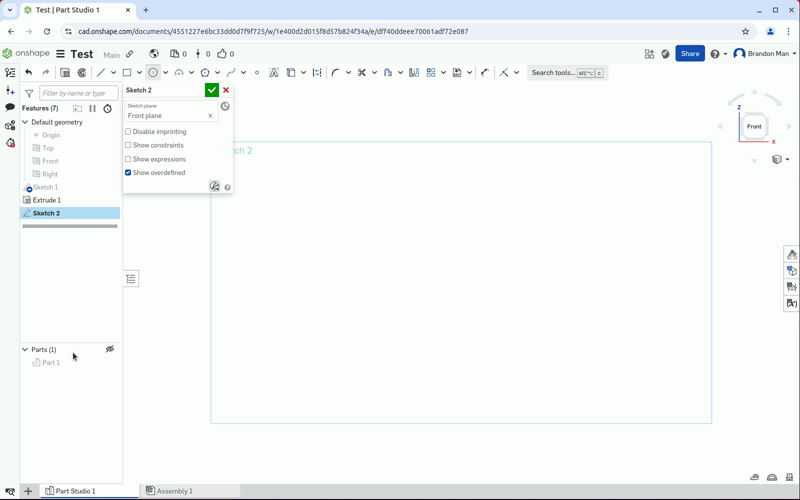
mouse_move(398, 226)
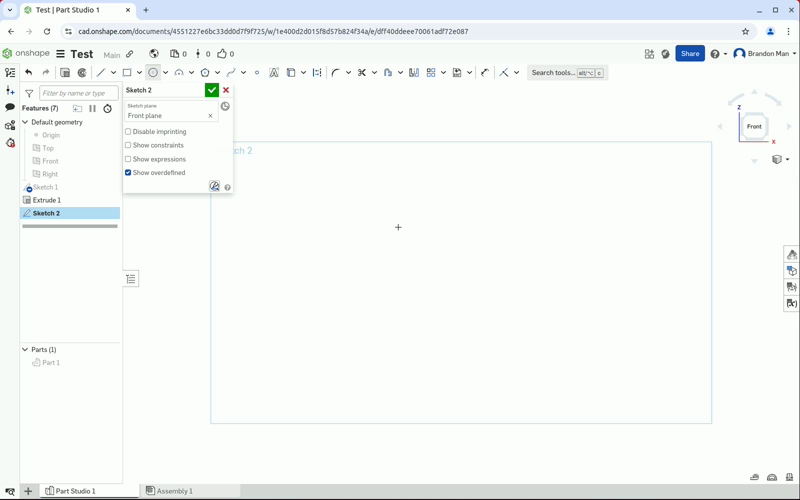
click(398, 226)
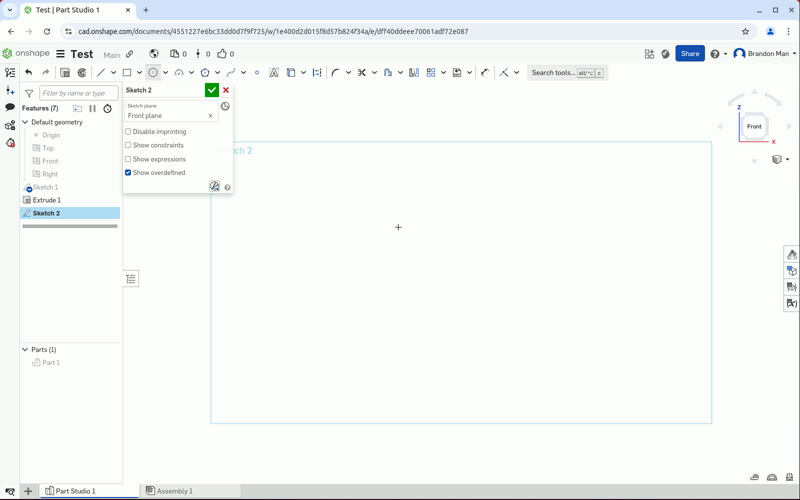
key_up(shift)
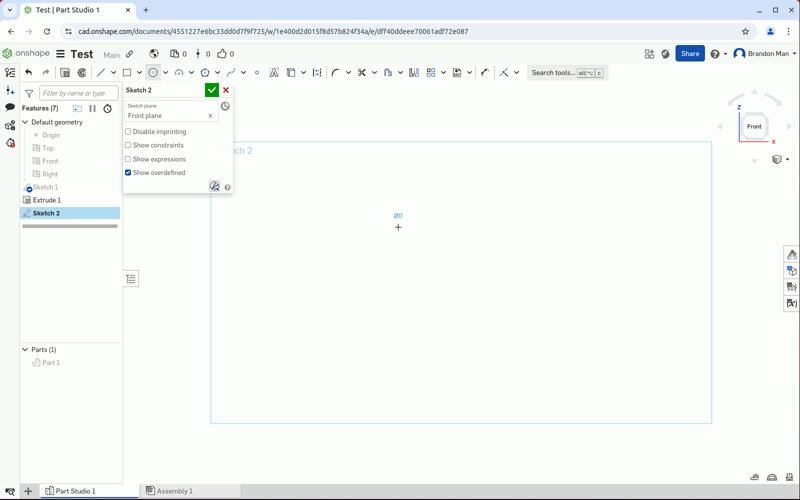
mouse_move(417, 226)
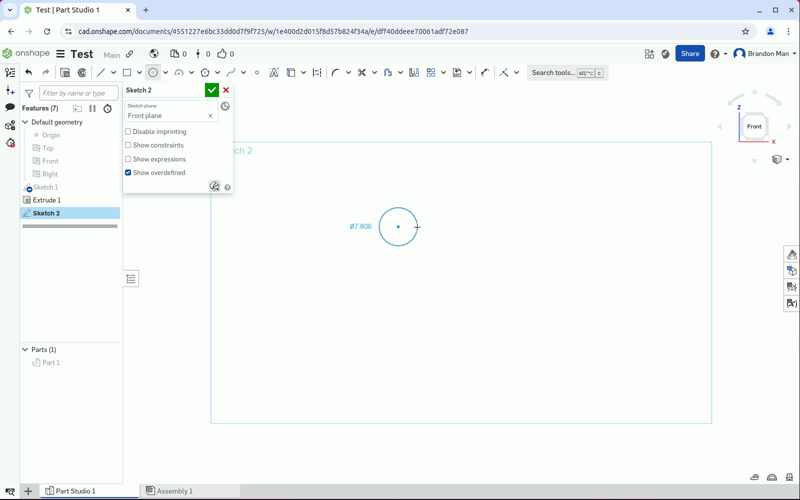
click(417, 226)
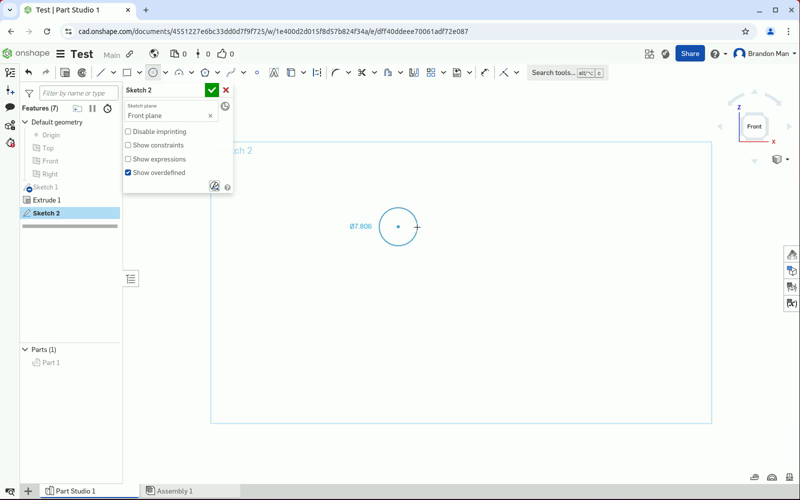
key(esc)
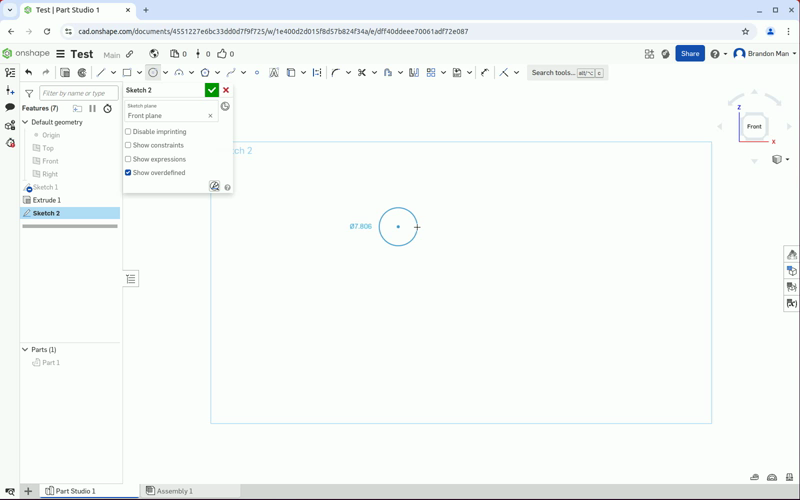
mouse_move(408, 232)
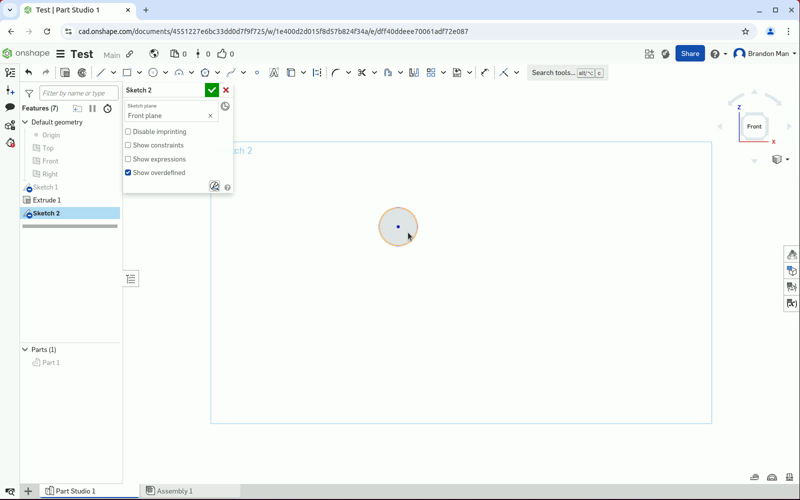
scroll(6)
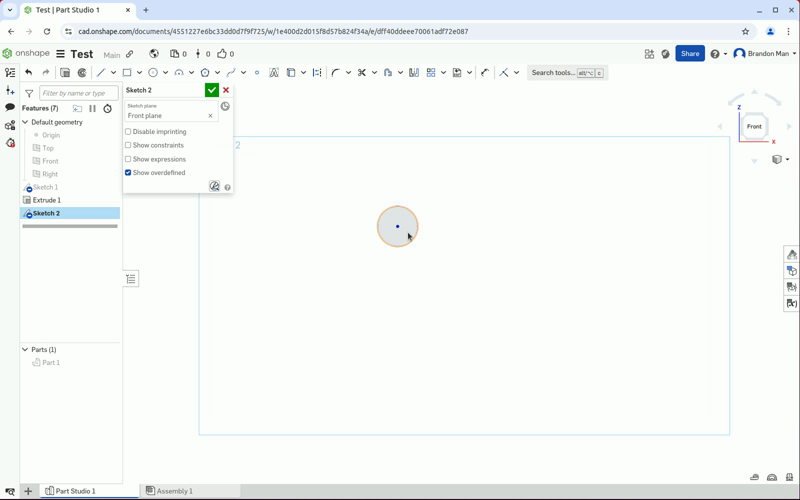
scroll(6)
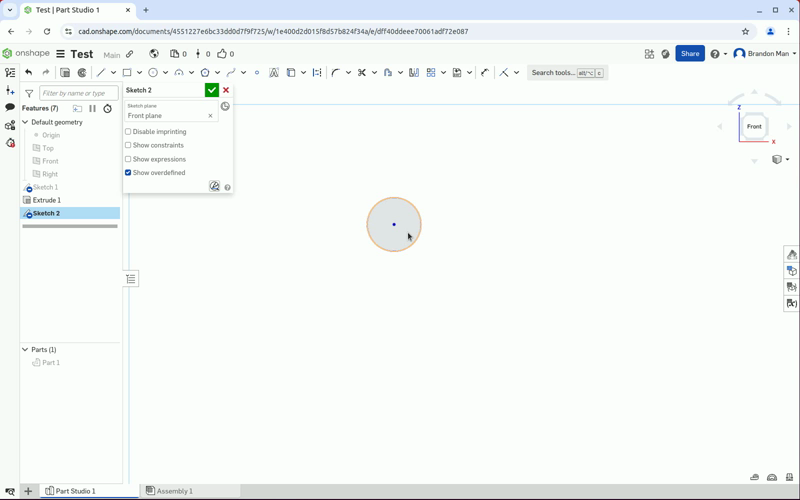
scroll(6)
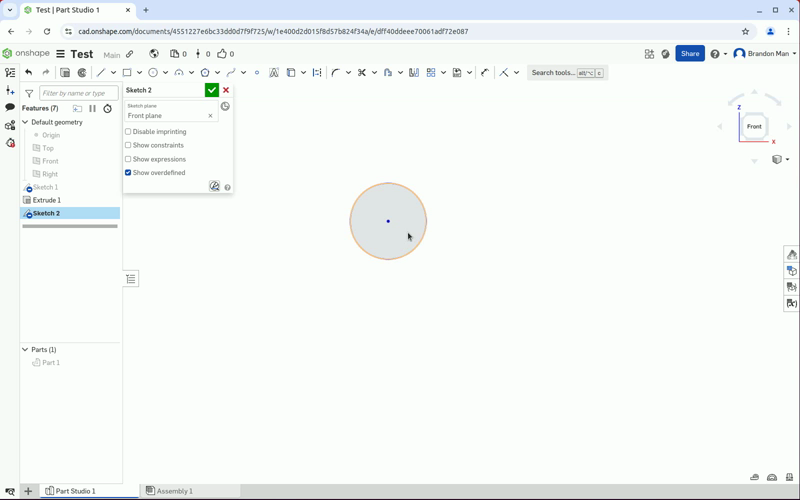
scroll(6)
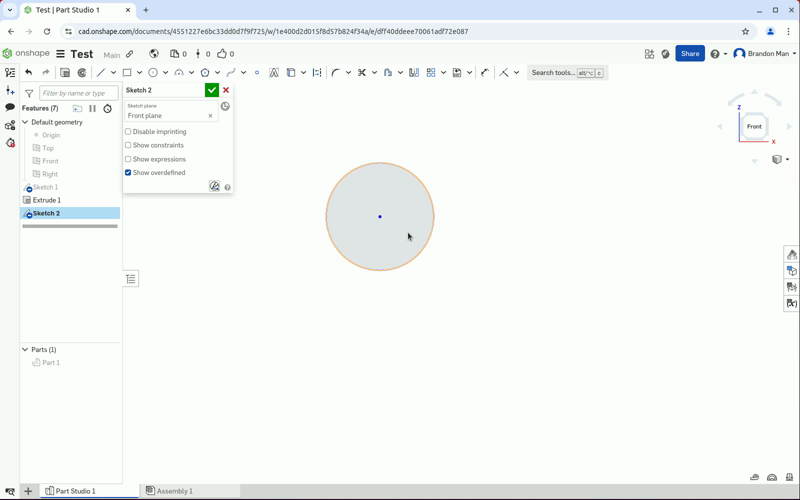
scroll(6)
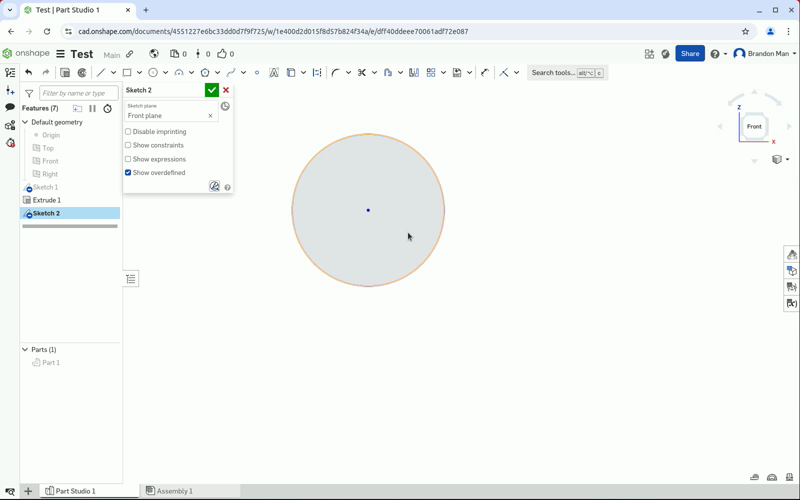
scroll(6)
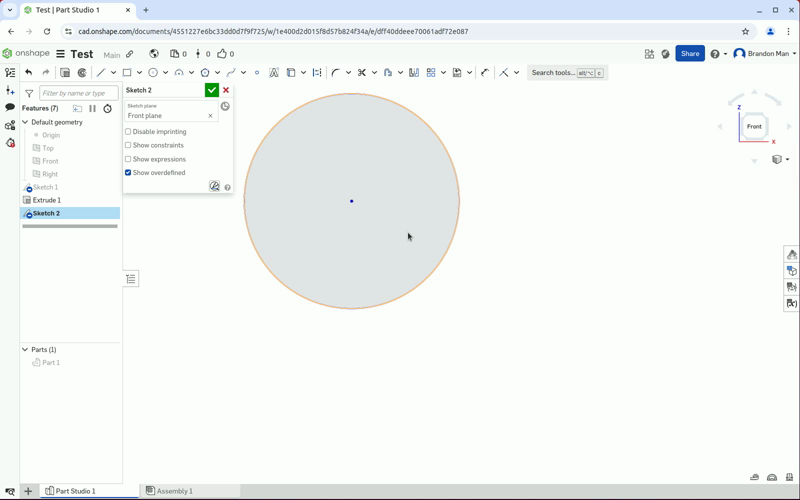
scroll(6)
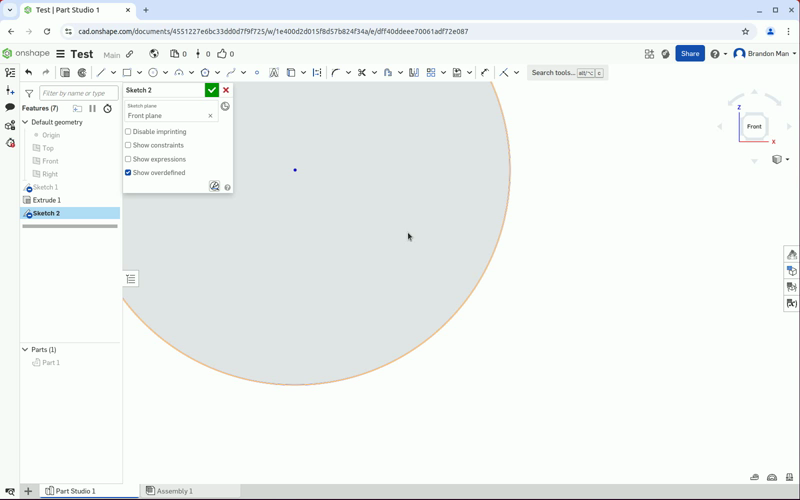
click(408, 232)
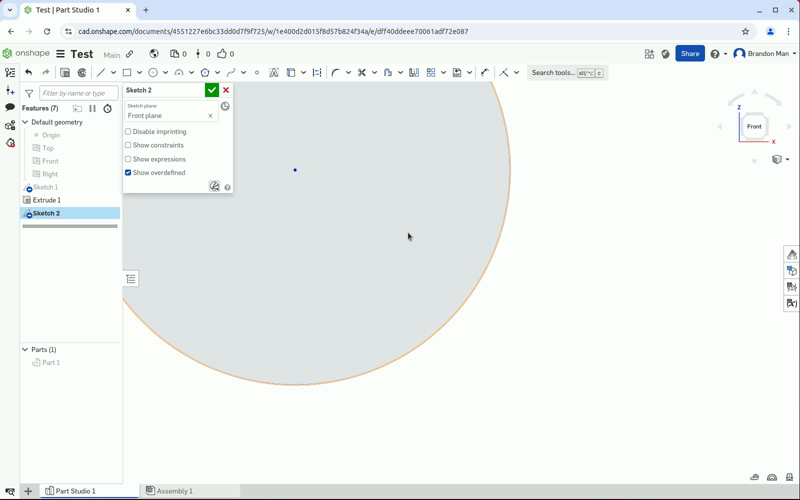
scroll(-6)
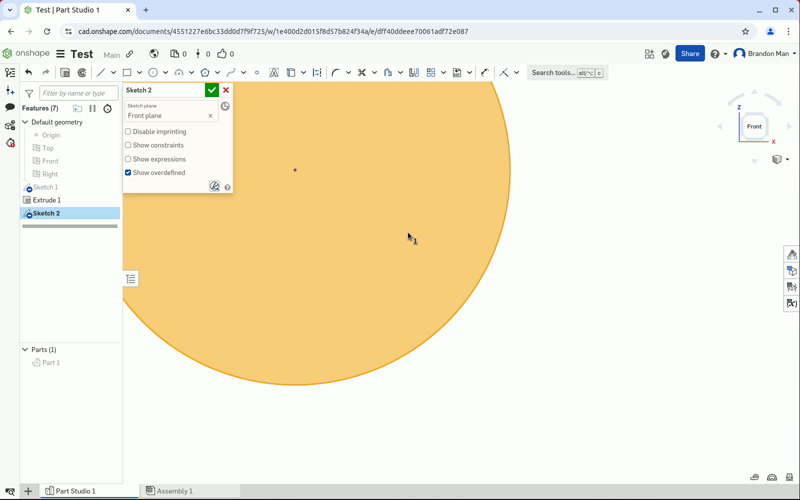
scroll(-6)
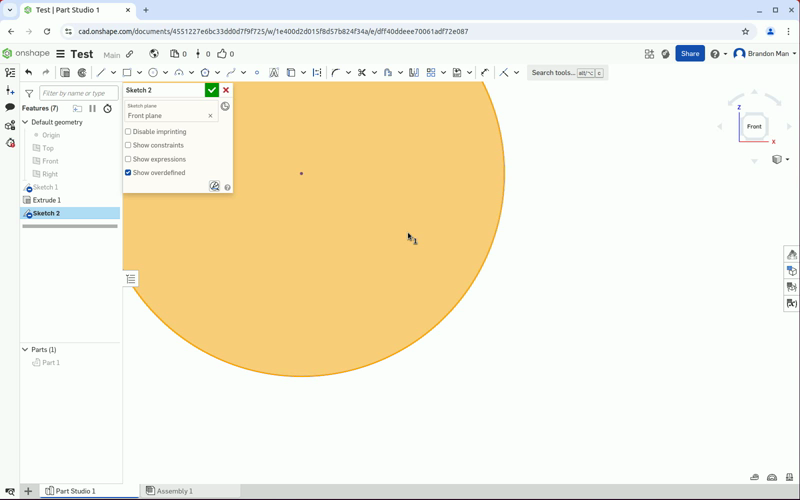
scroll(-6)
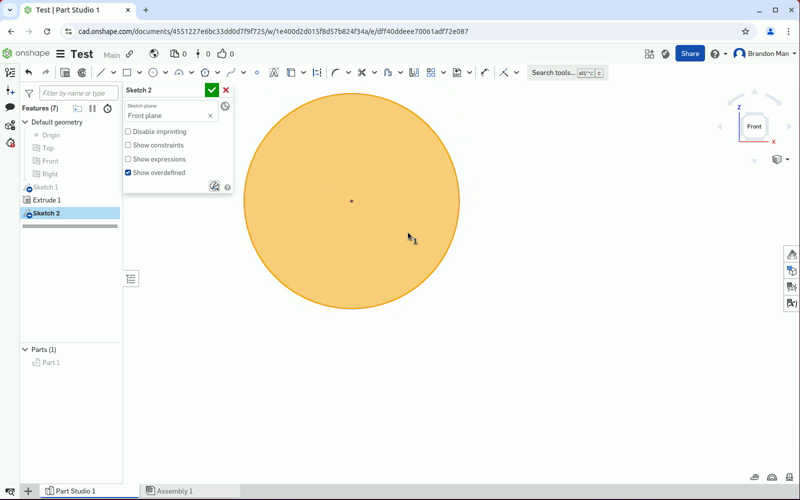
scroll(-6)
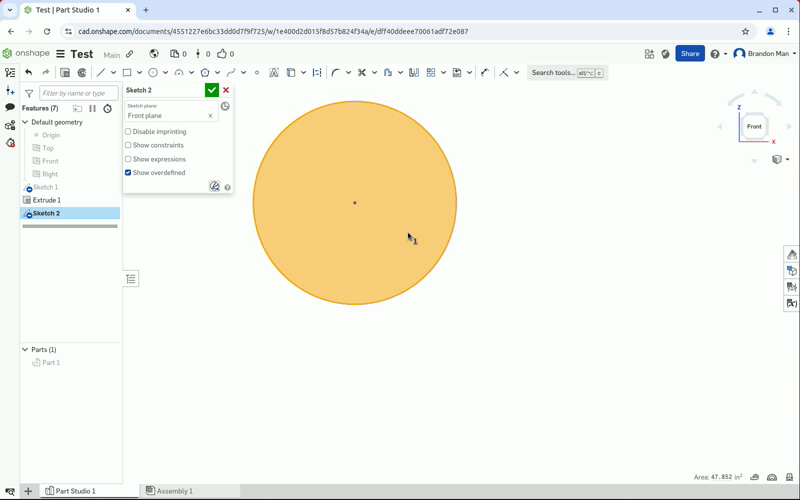
scroll(-6)
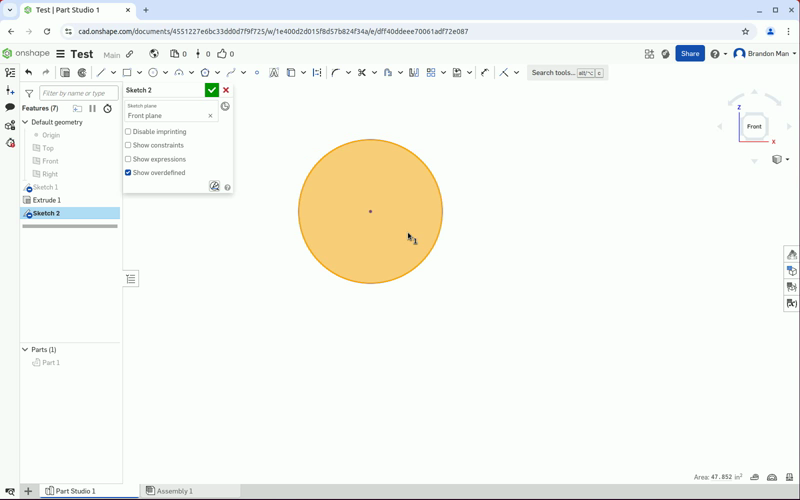
scroll(-6)
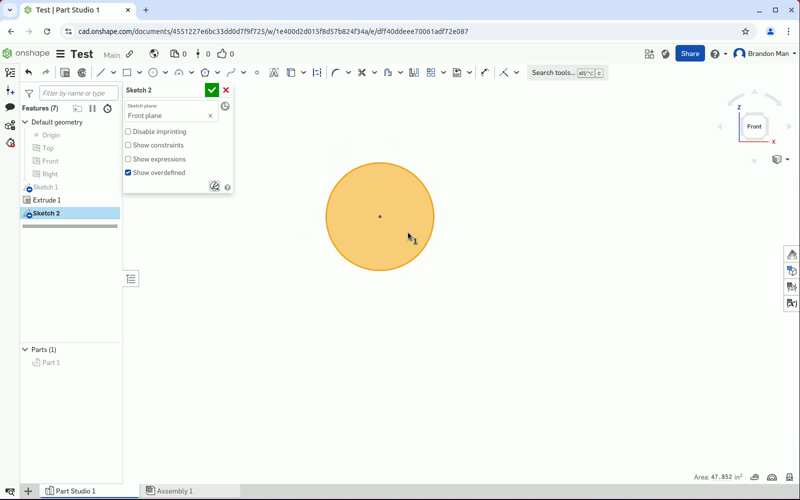
scroll(-6)
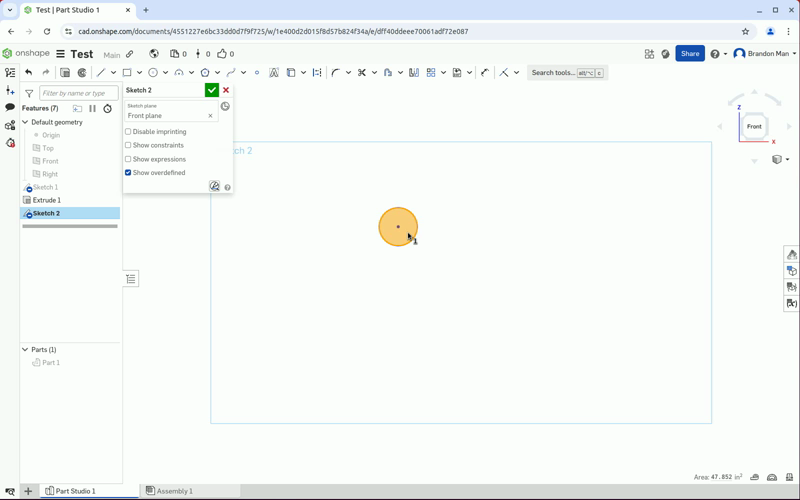
mouse_move(73, 352)
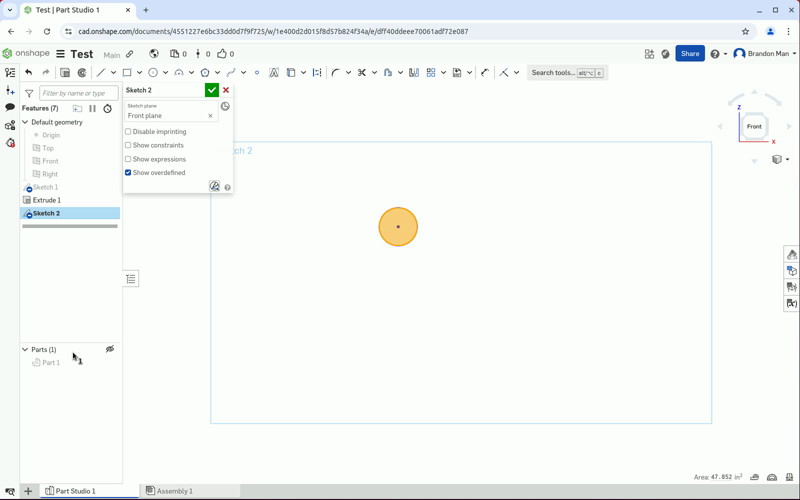
key(shift+y)
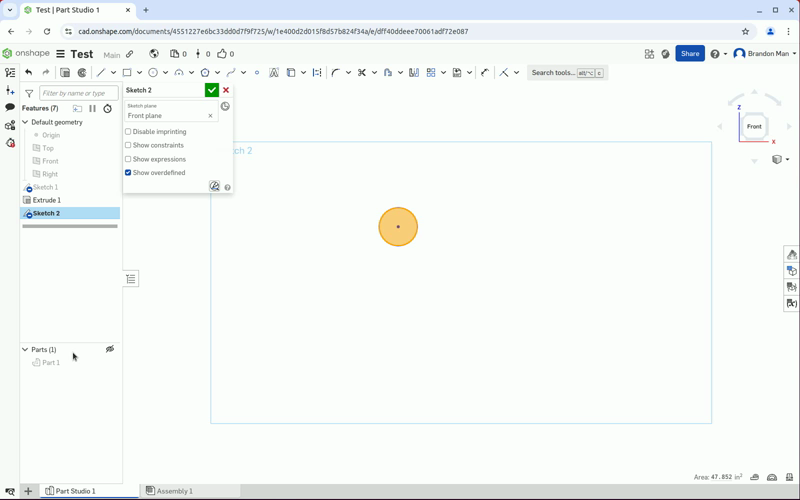
key(shift+e)
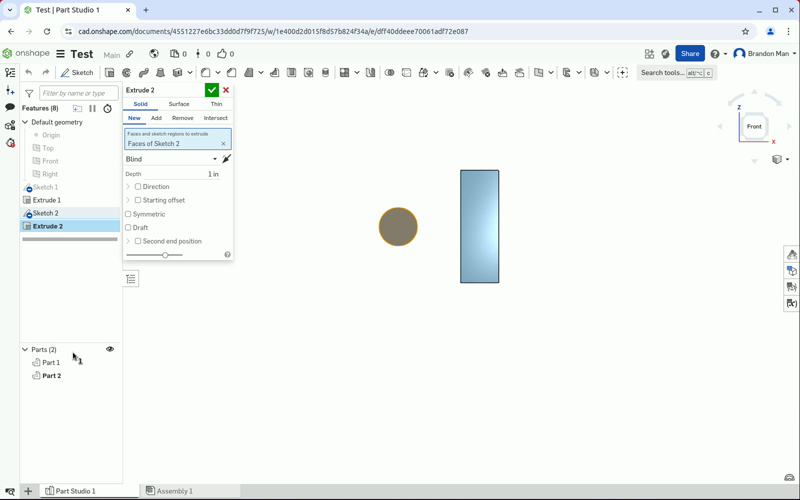
mouse_move(143, 106)
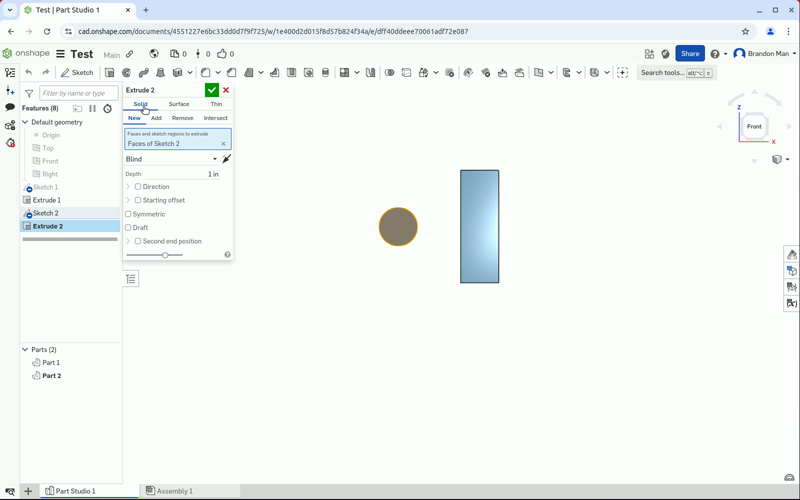
click(143, 106)
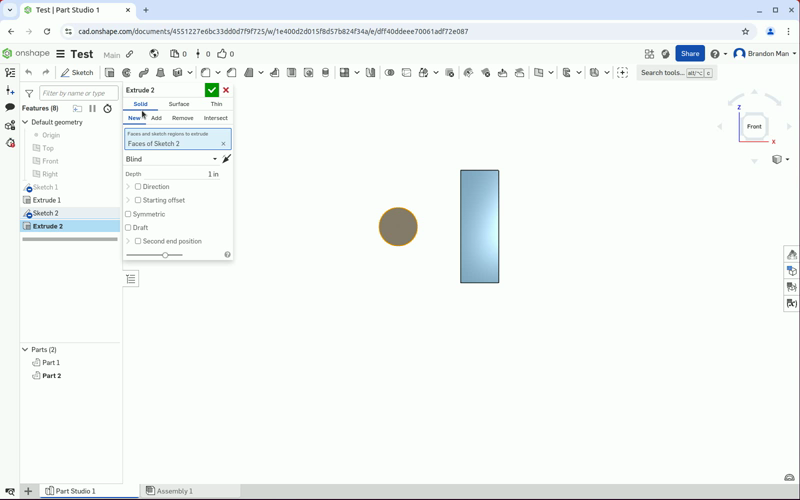
mouse_move(137, 120)
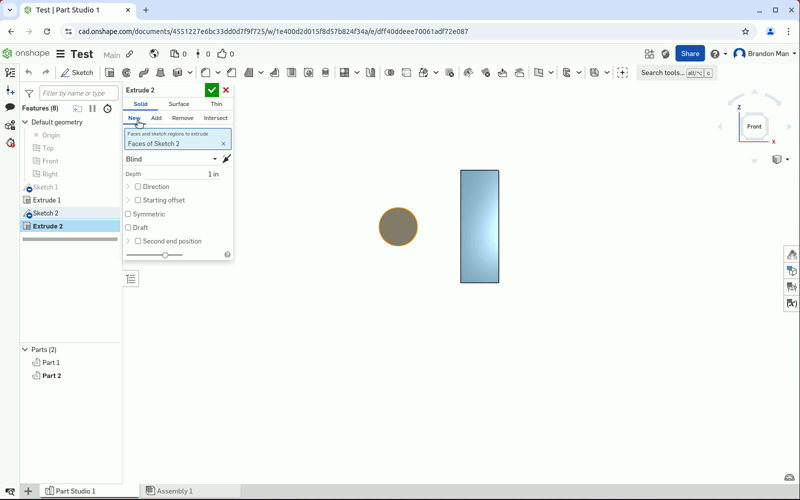
click(137, 120)
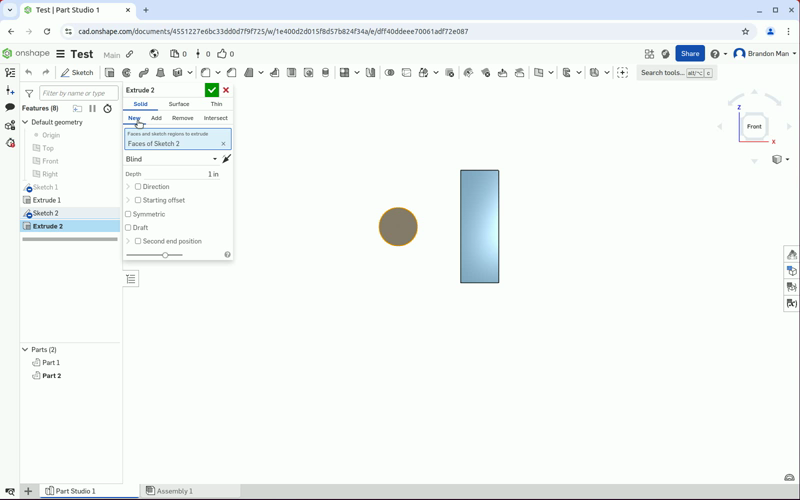
key(tab, 4)
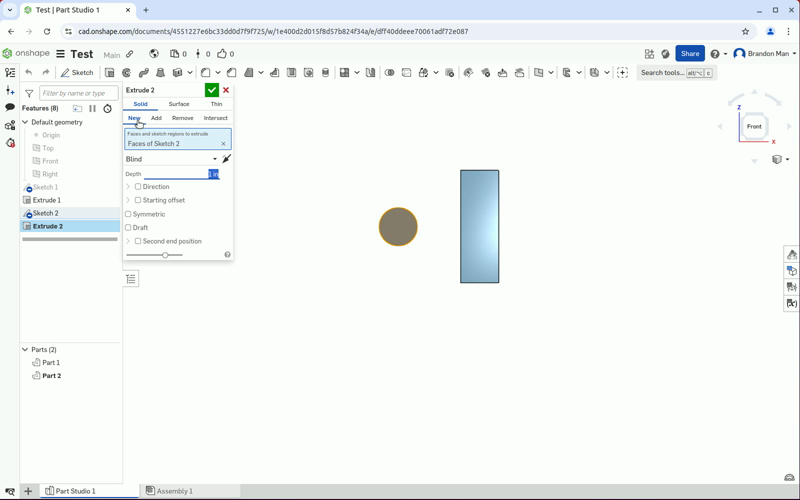
text(23.108)
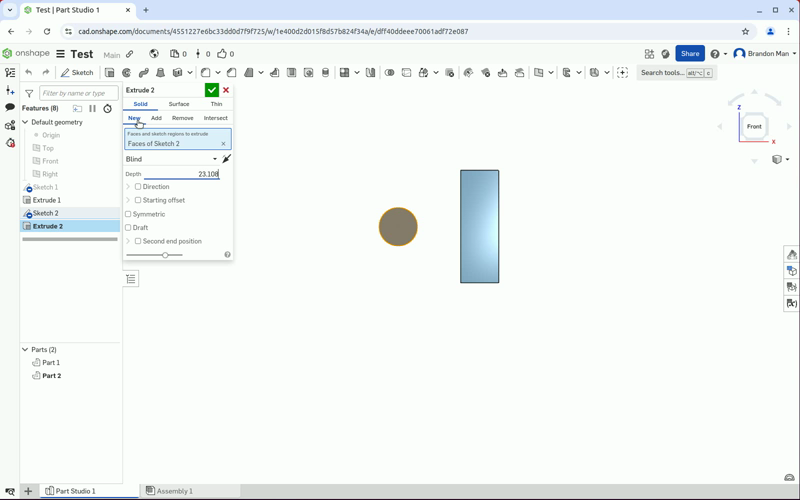
key(enter)
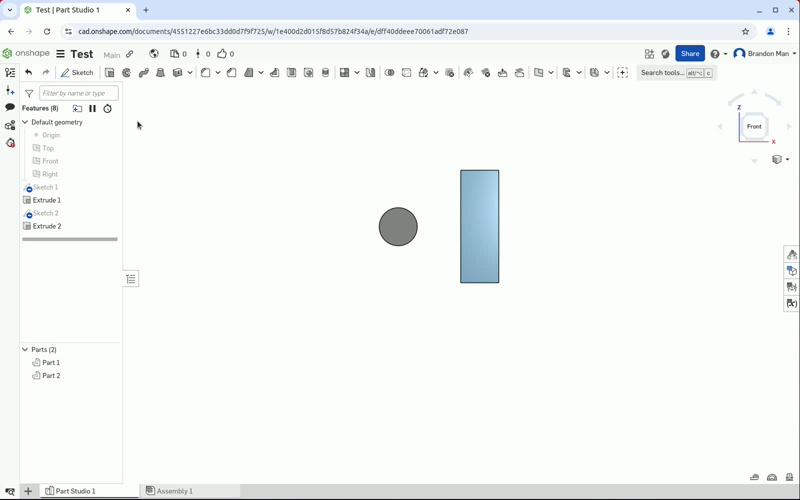
key(shift+h)
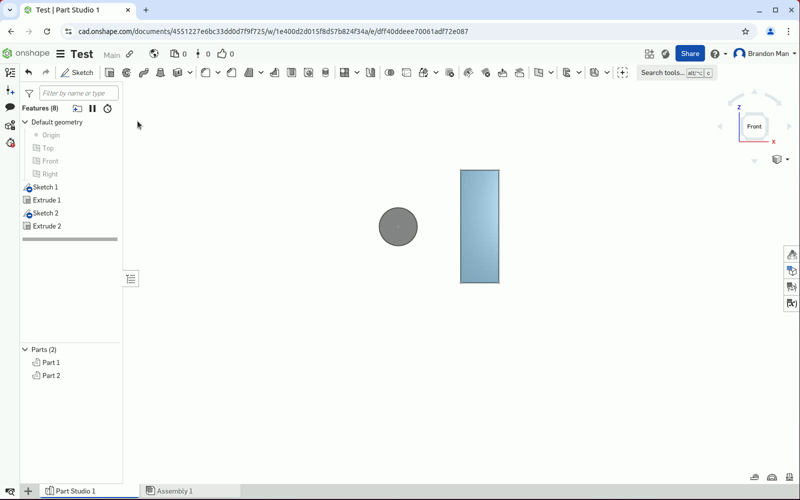
key(shift+h)
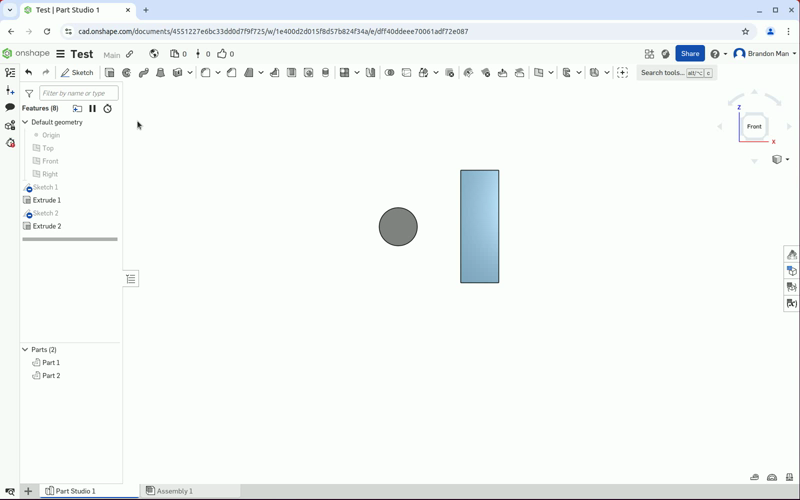
mouse_move(73, 189)
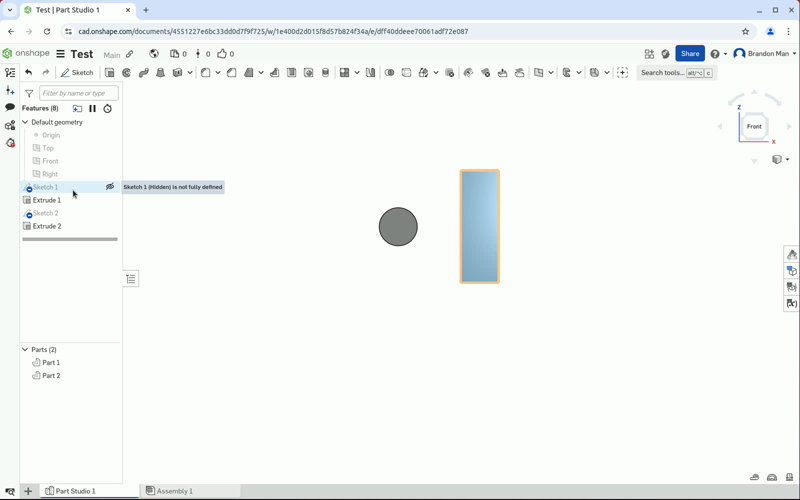
click(73, 189)
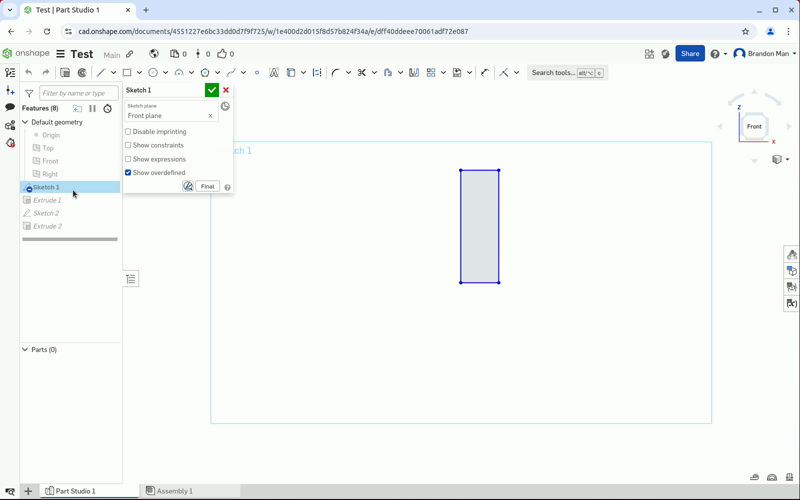
mouse_move(229, 92)
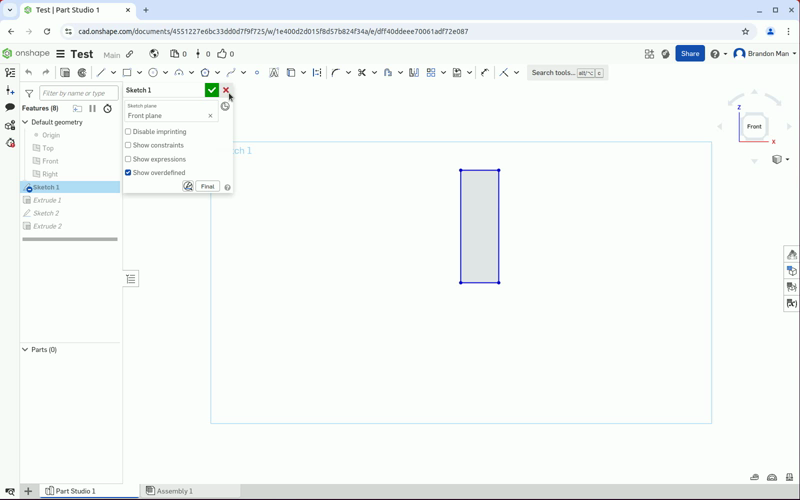
click(229, 92)
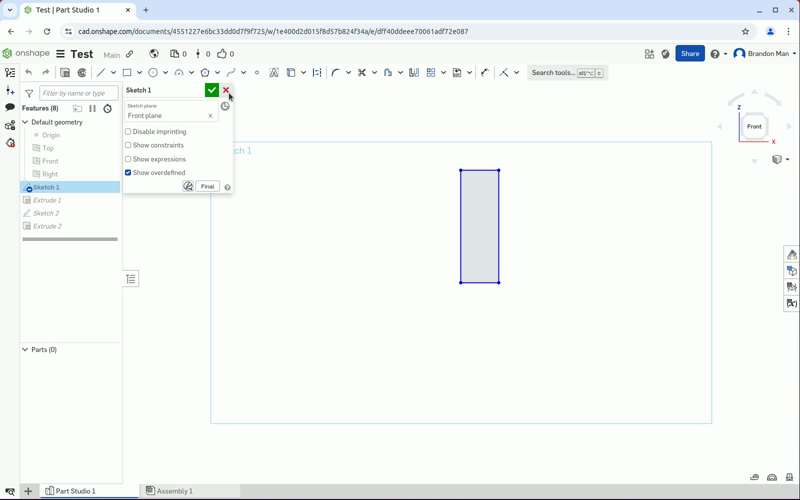
key(shift+s)
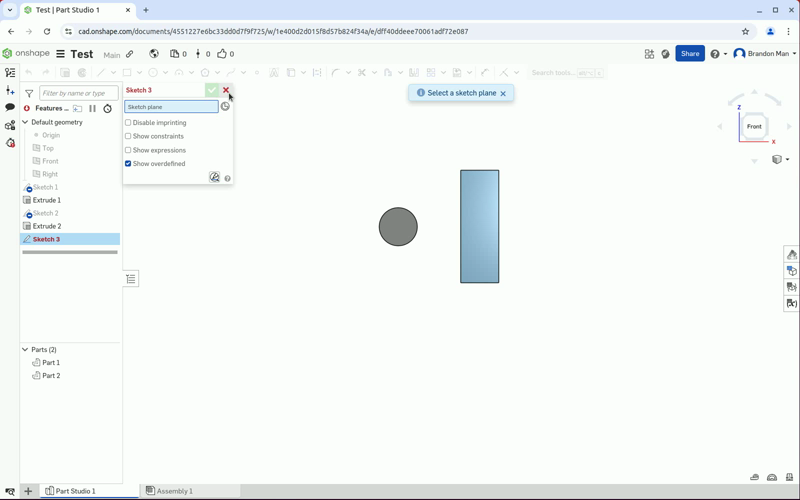
mouse_move(73, 163)
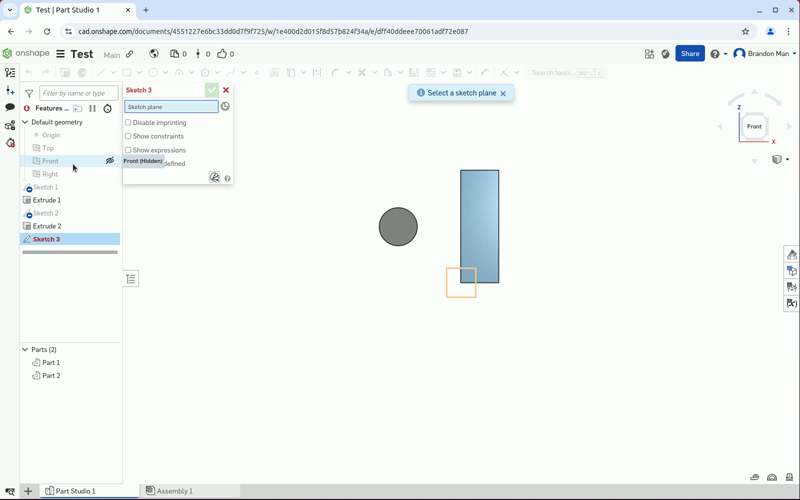
click(73, 163)
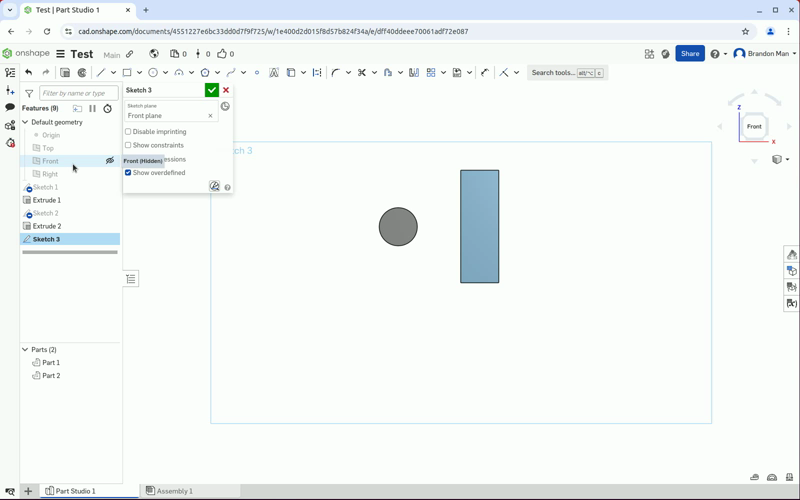
mouse_move(73, 352)
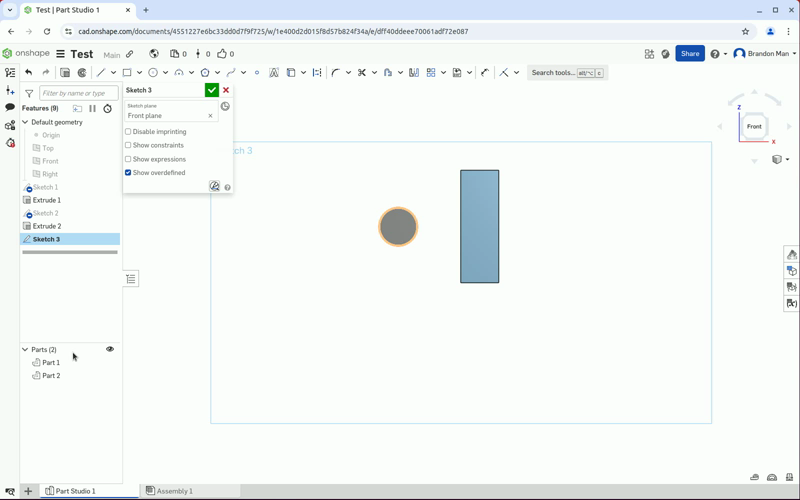
key(y)
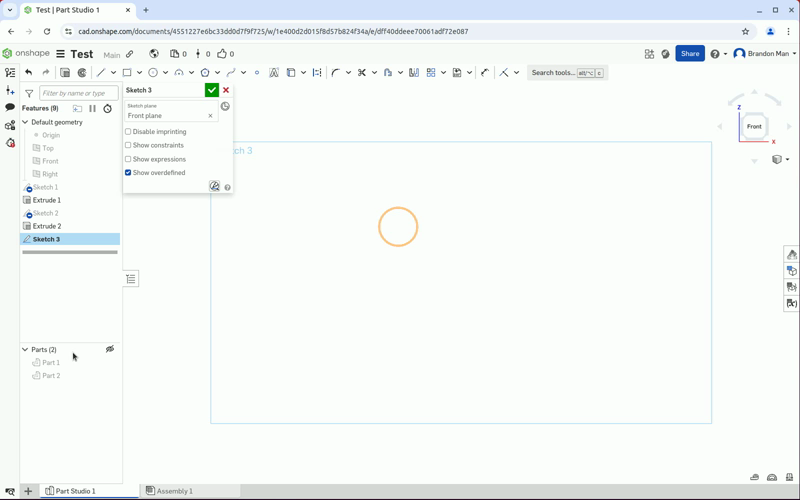
key(l)
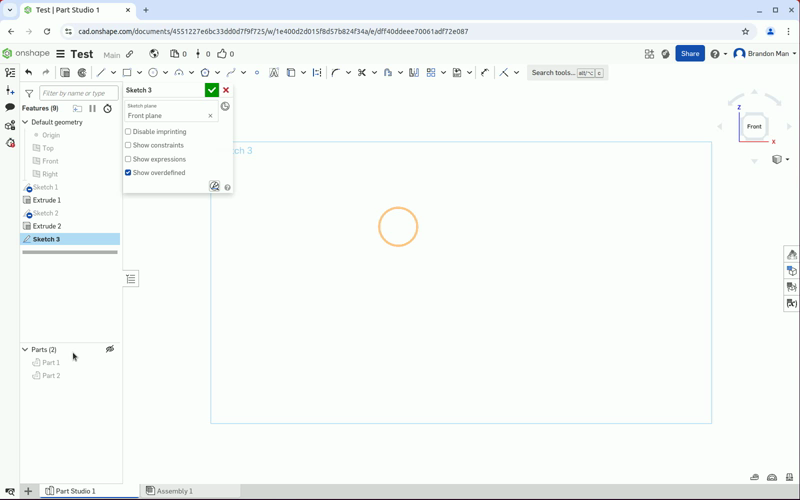
key_down(shift)
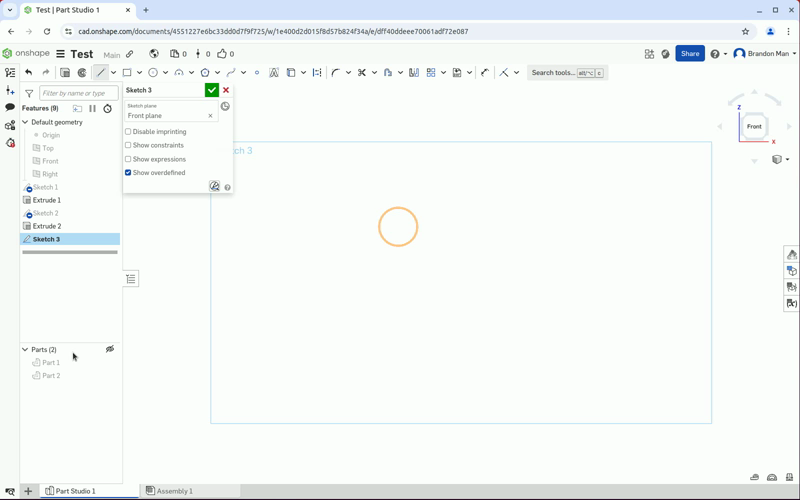
mouse_move(423, 320)
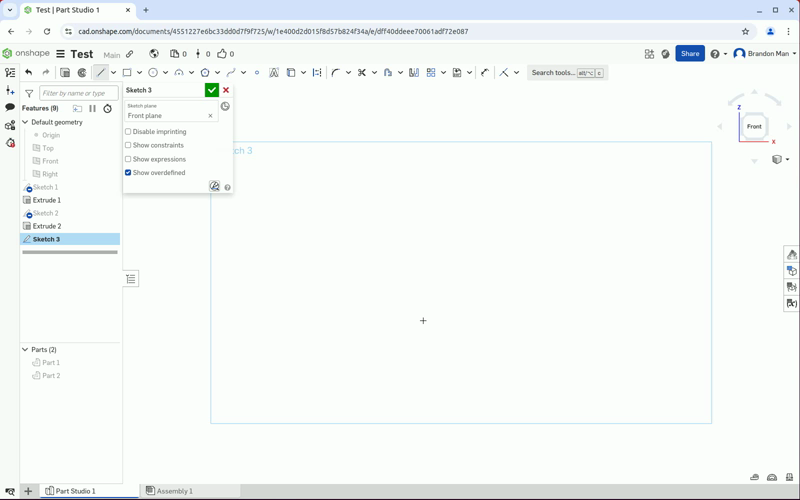
click(423, 320)
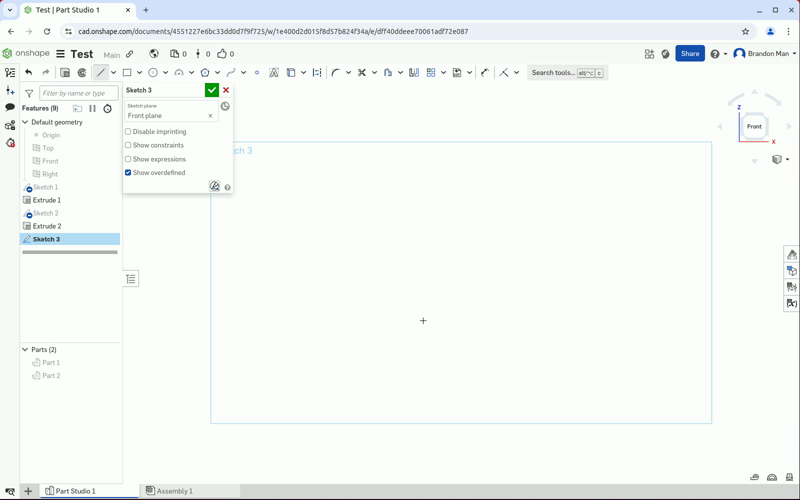
key_up(shift)
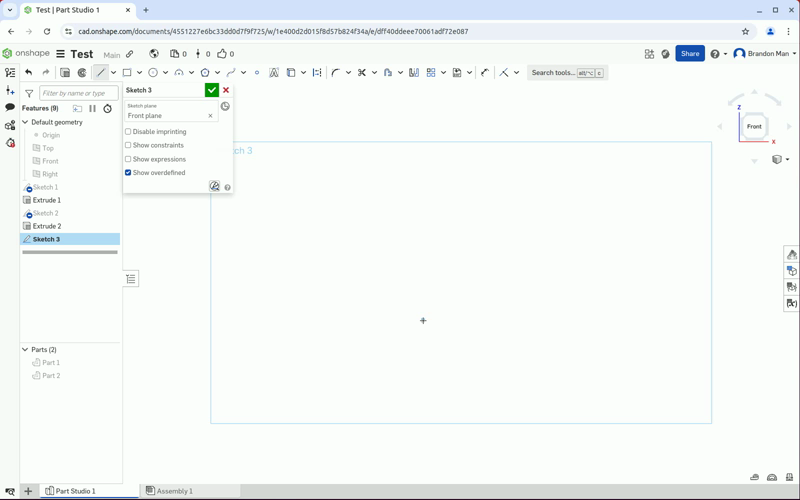
key_down(shift)
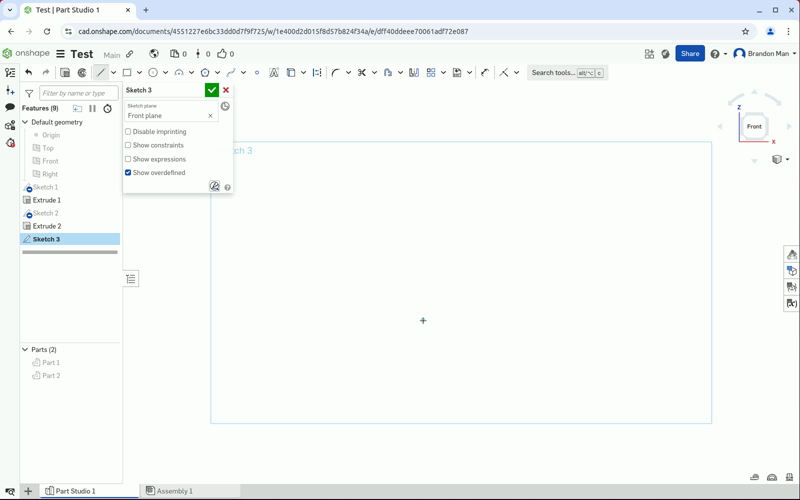
mouse_move(453, 320)
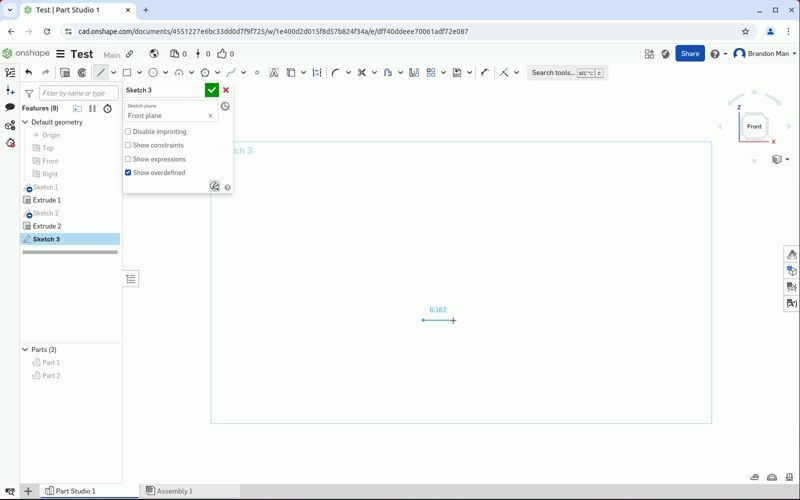
mouse_move(461, 320)
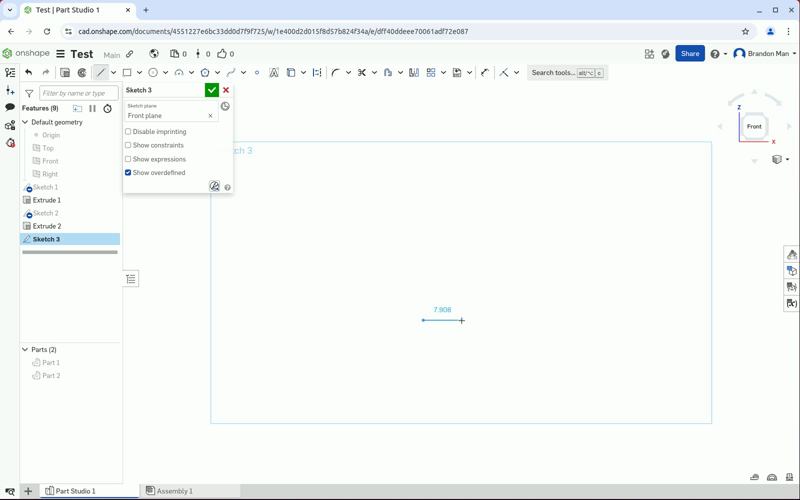
click(461, 320)
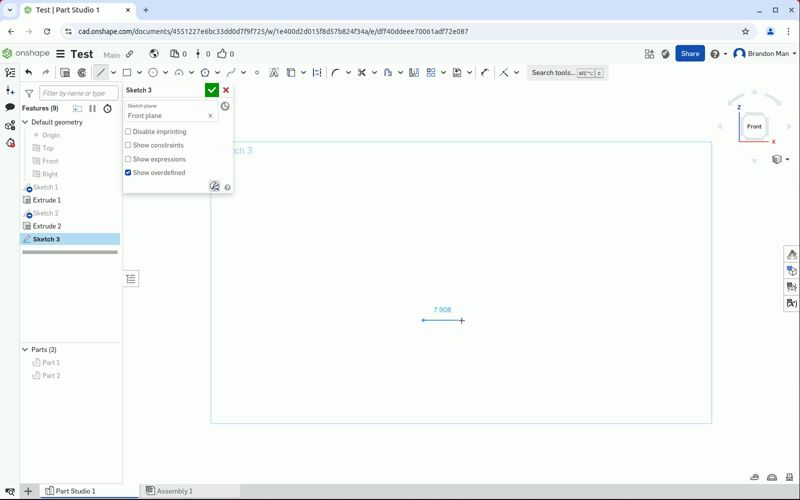
key_up(shift)
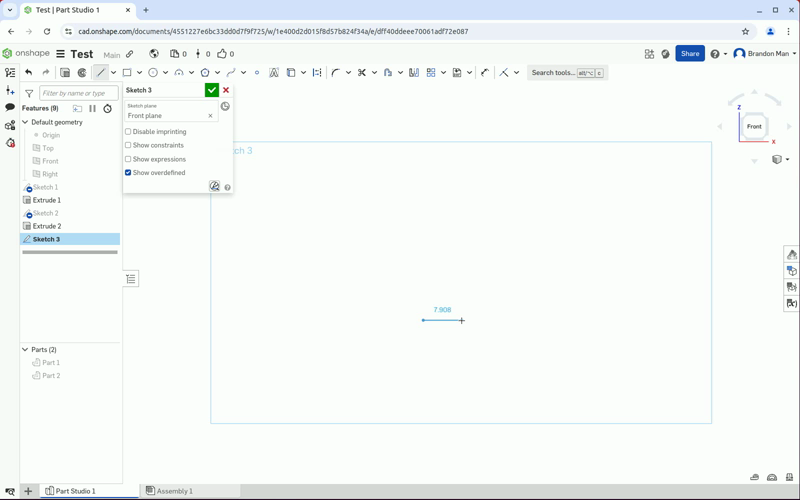
key_down(shift)
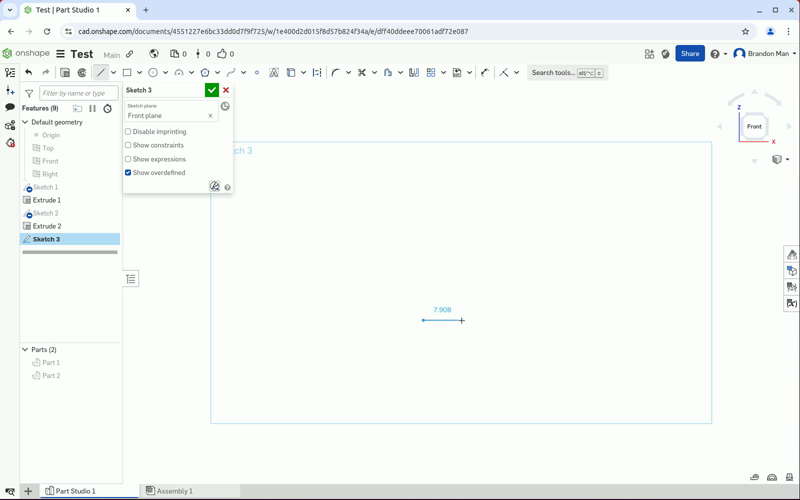
mouse_move(491, 320)
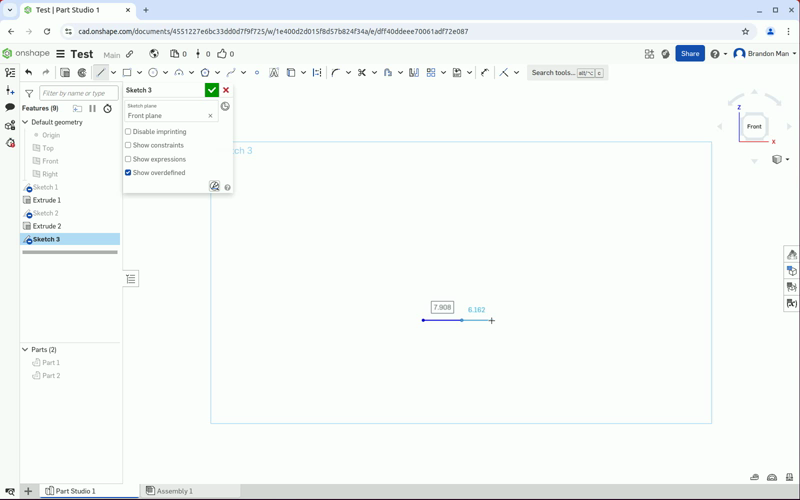
mouse_move(461, 282)
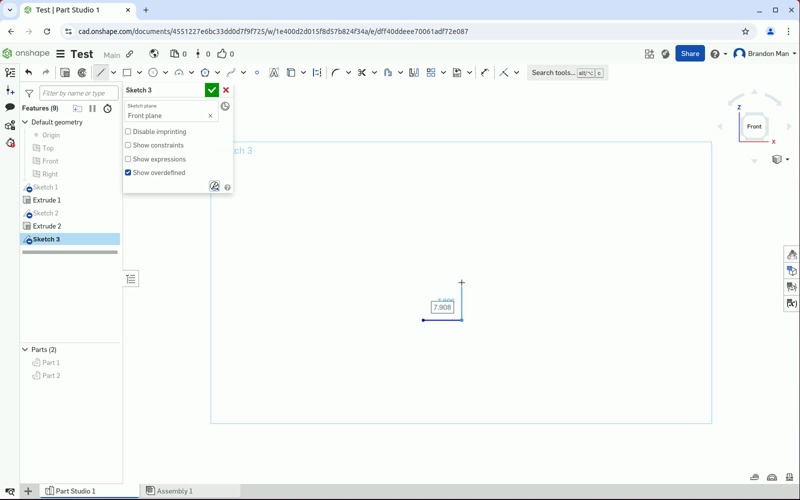
click(461, 282)
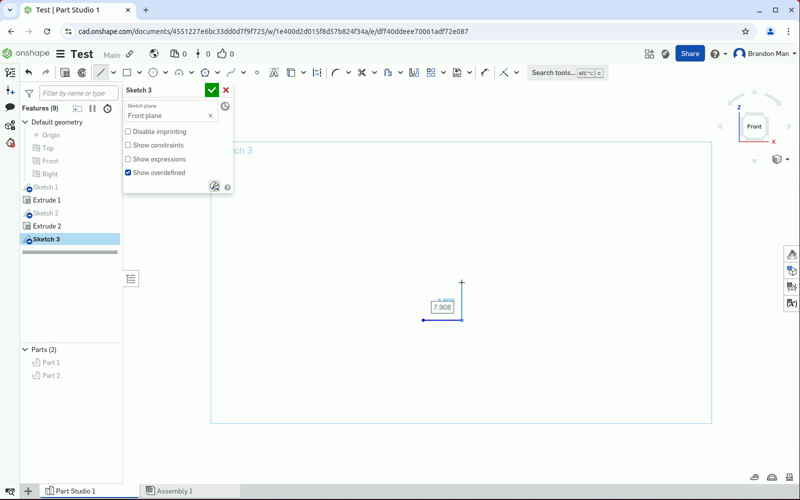
key_up(shift)
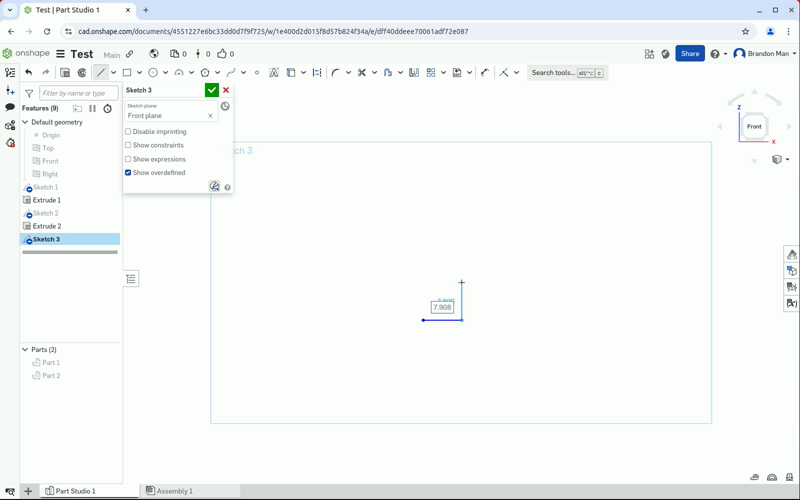
key_down(shift)
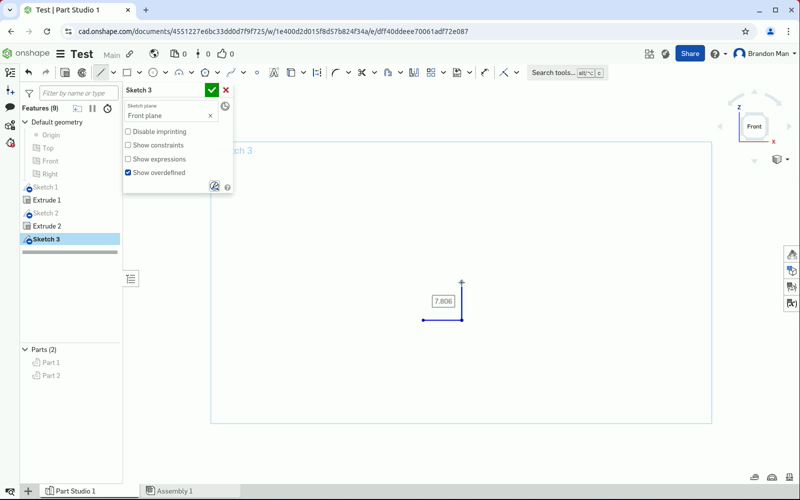
mouse_move(491, 282)
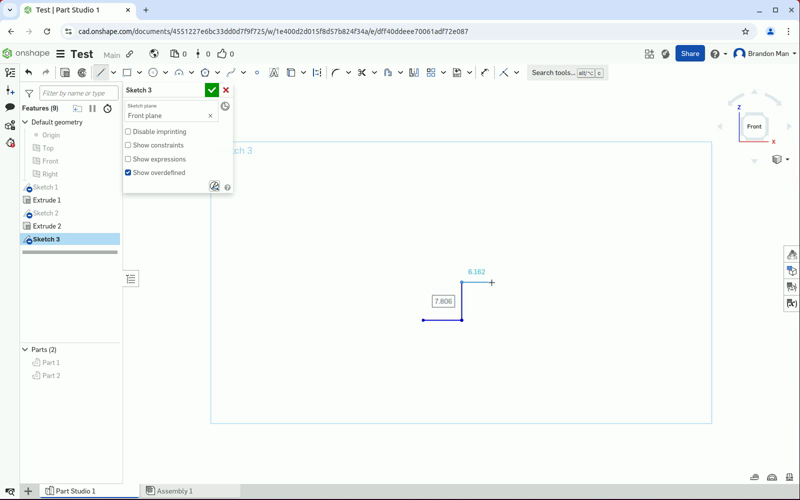
mouse_move(423, 282)
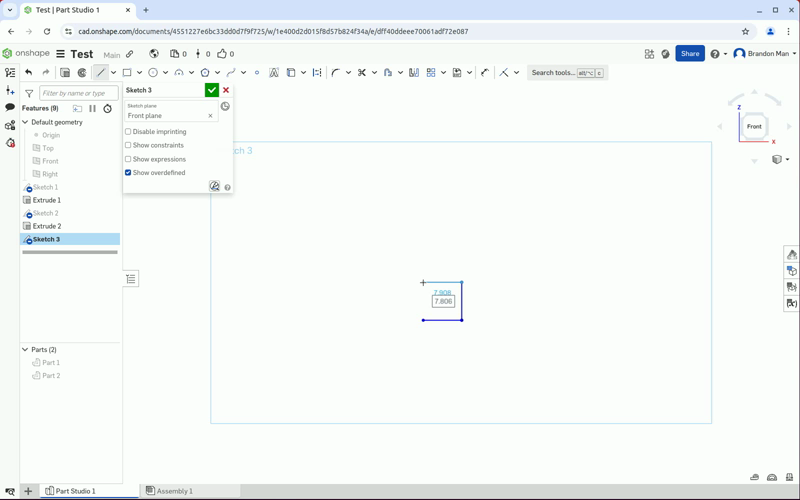
click(423, 282)
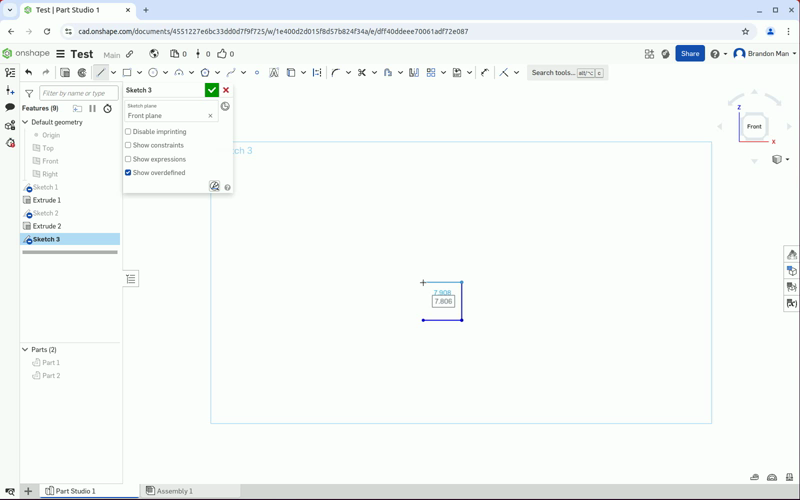
key_up(shift)
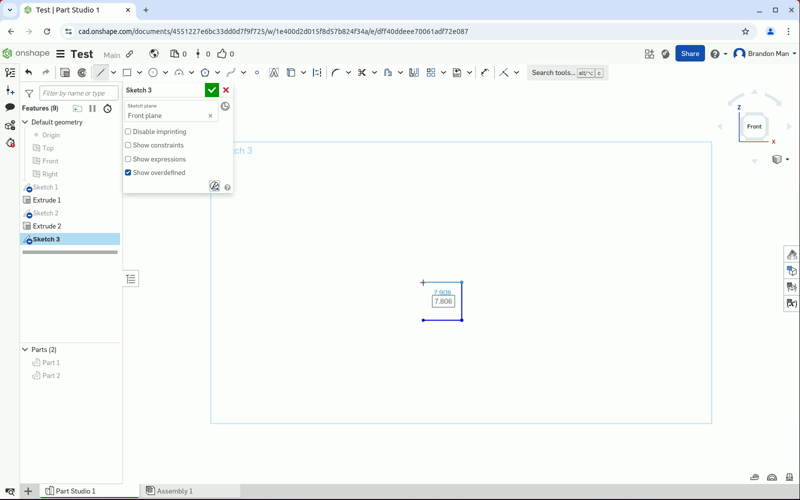
mouse_move(453, 282)
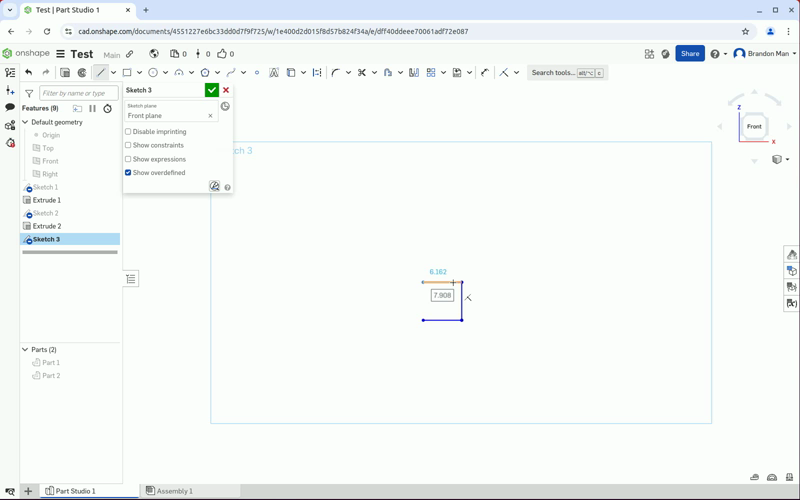
key_down(shift)
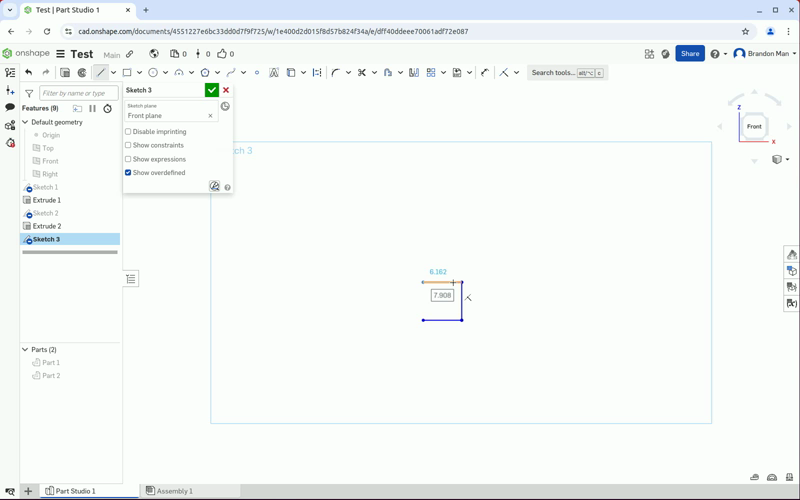
mouse_move(423, 320)
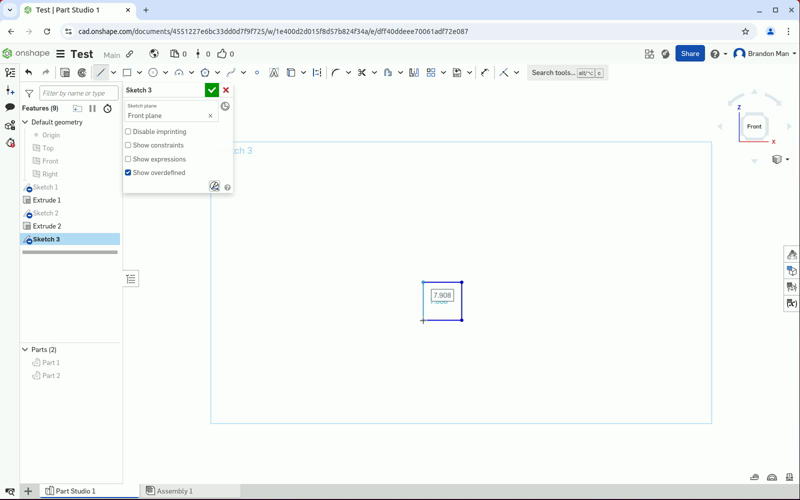
key_up(shift)
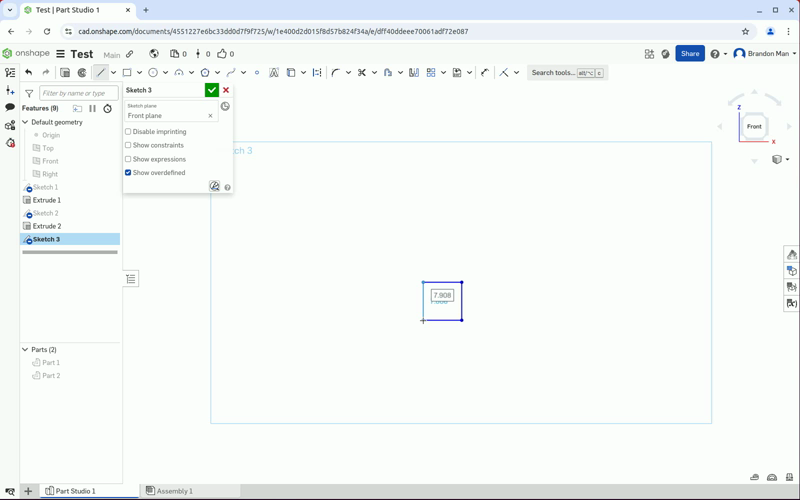
click(423, 320)
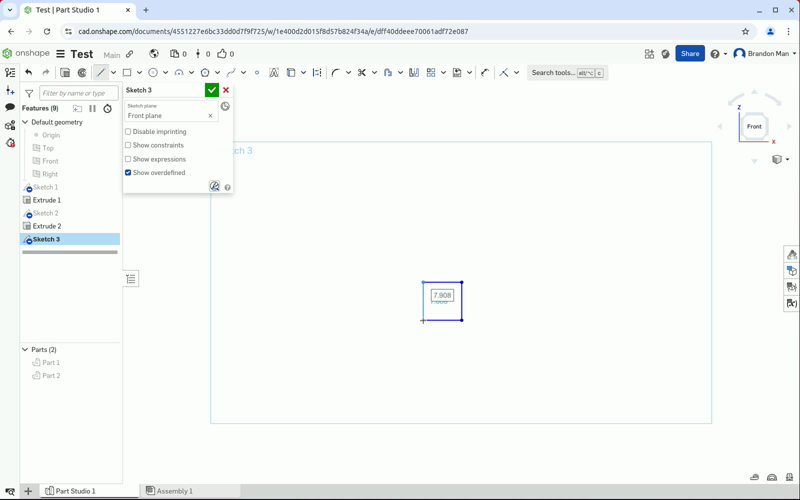
key(esc)
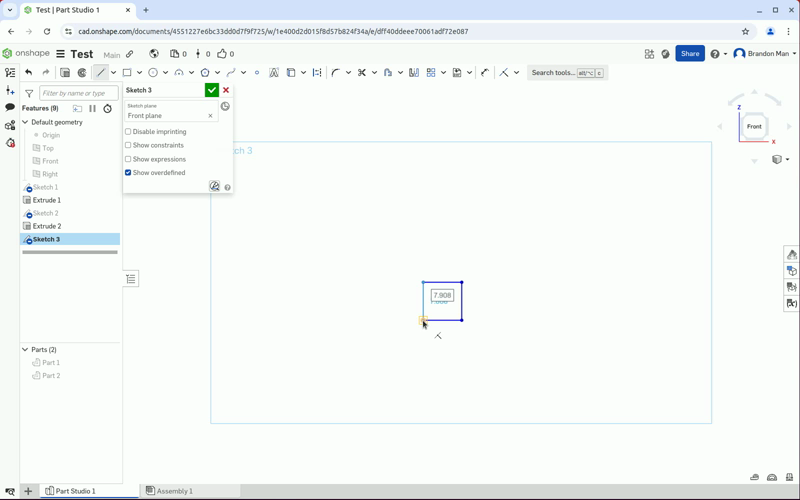
mouse_move(441, 294)
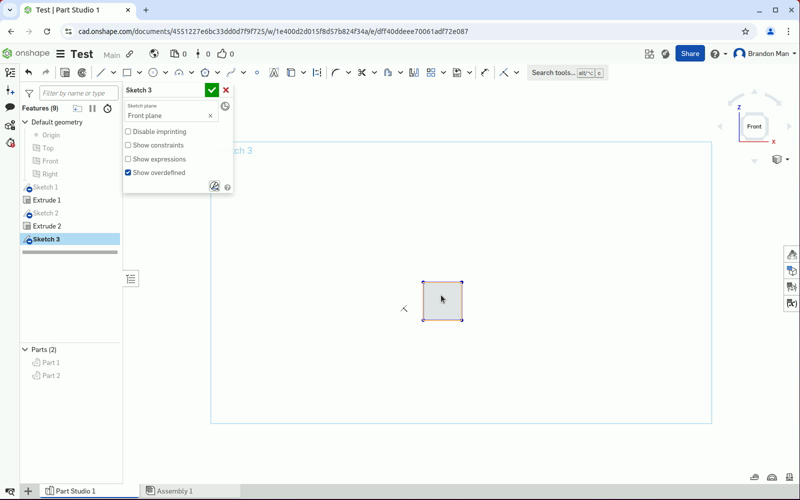
scroll(6)
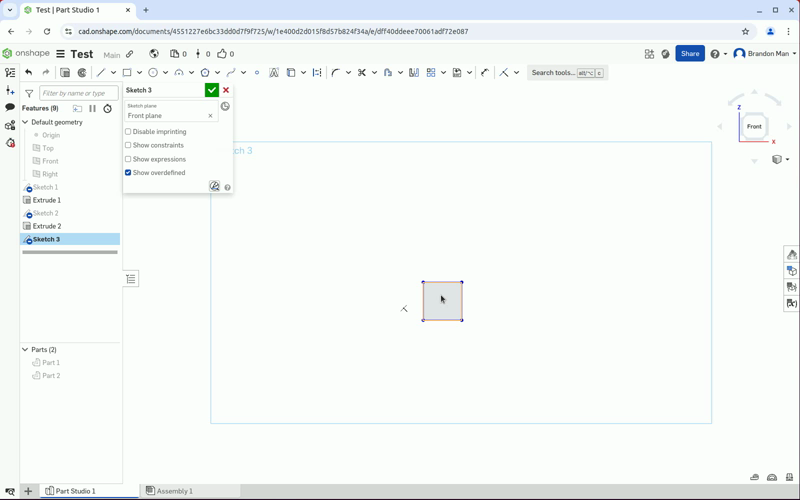
scroll(6)
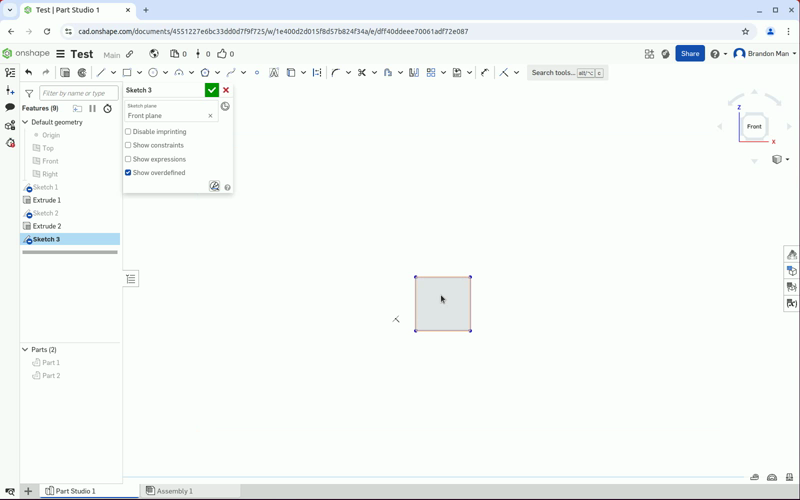
scroll(6)
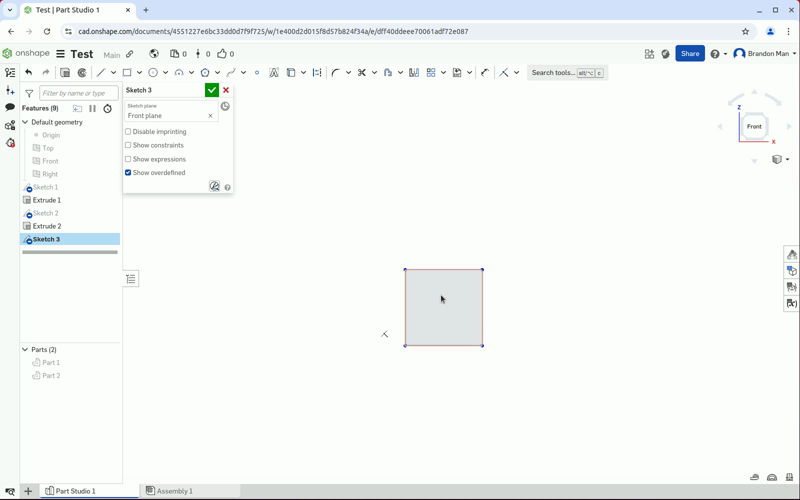
scroll(6)
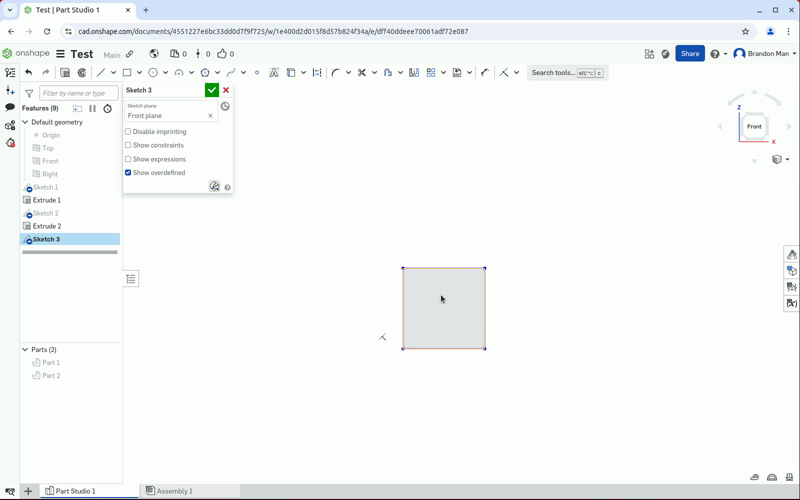
scroll(6)
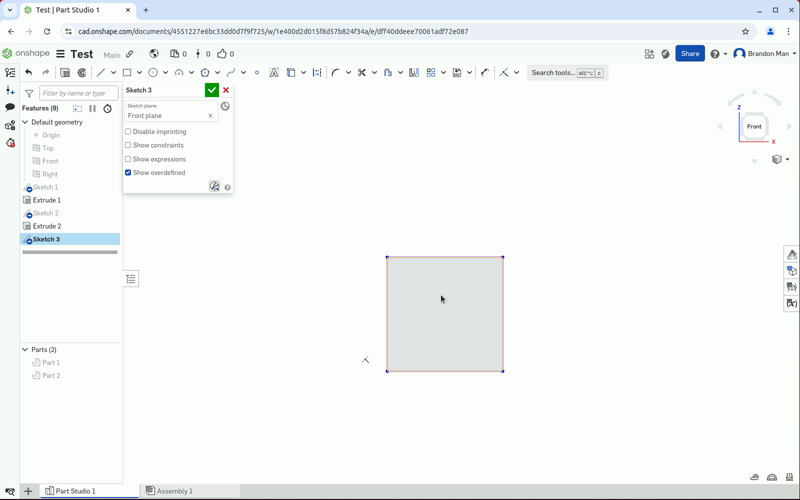
scroll(6)
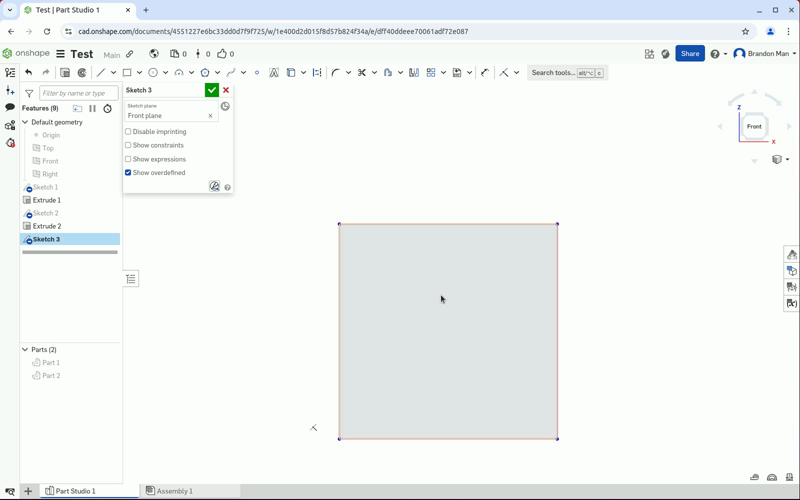
scroll(6)
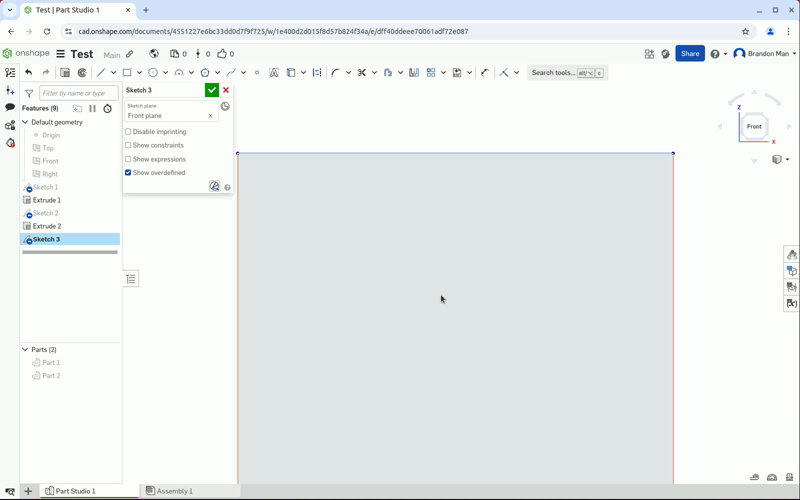
click(441, 294)
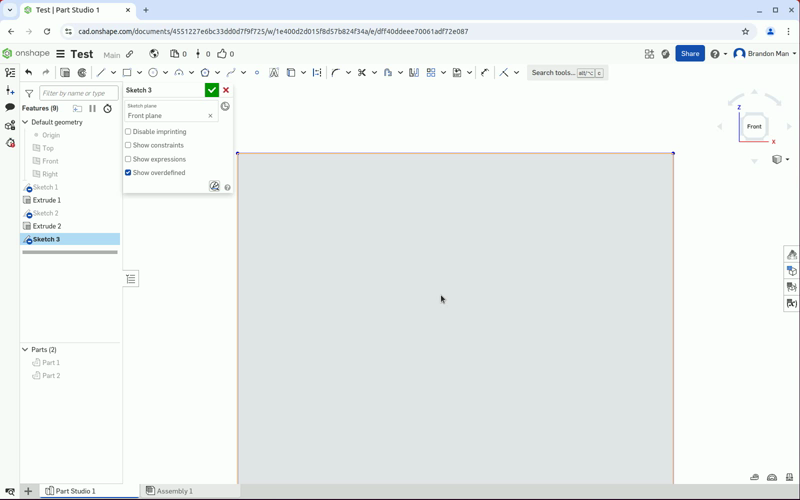
scroll(-6)
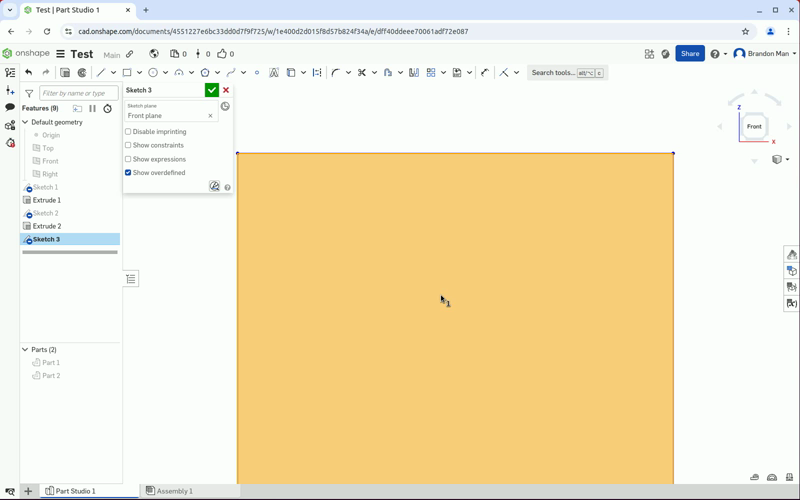
scroll(-6)
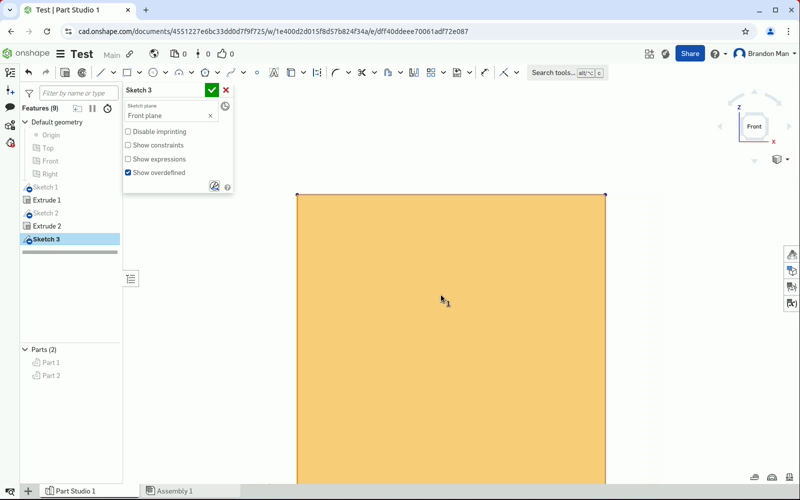
scroll(-6)
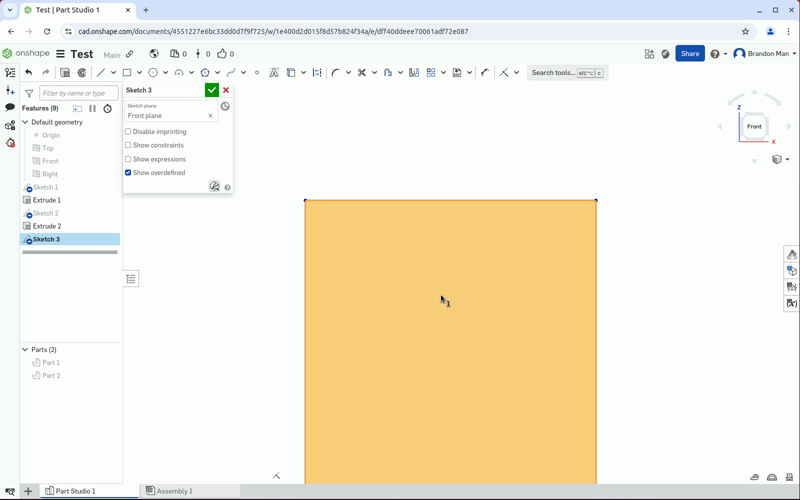
scroll(-6)
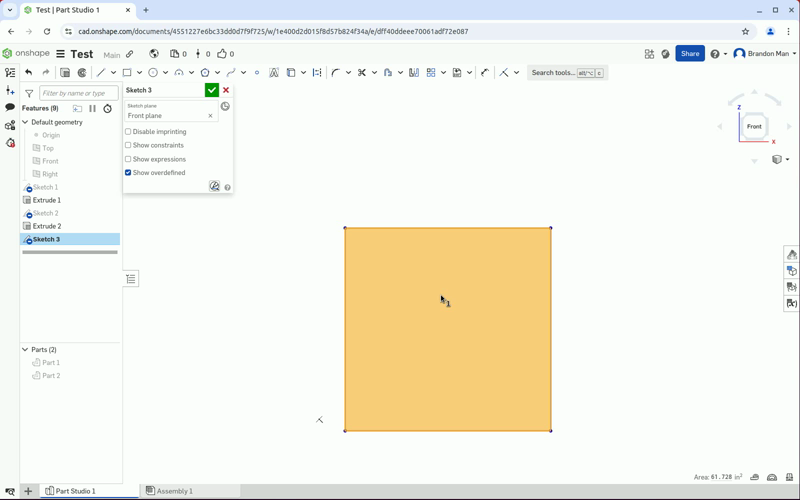
scroll(-6)
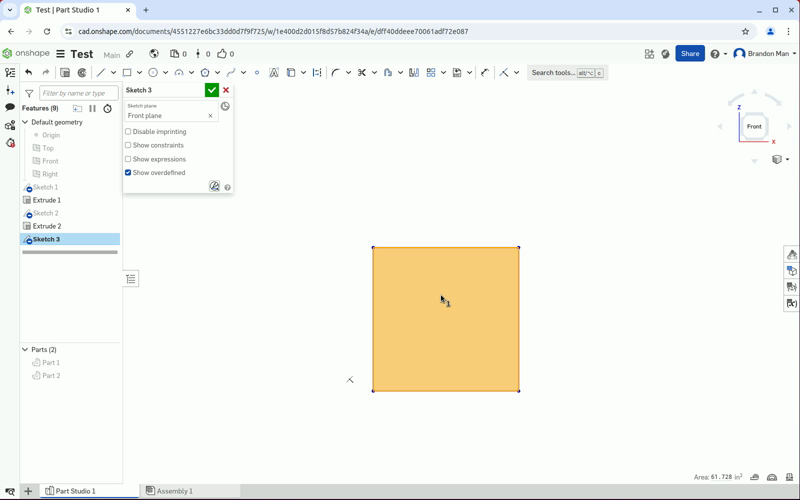
scroll(-6)
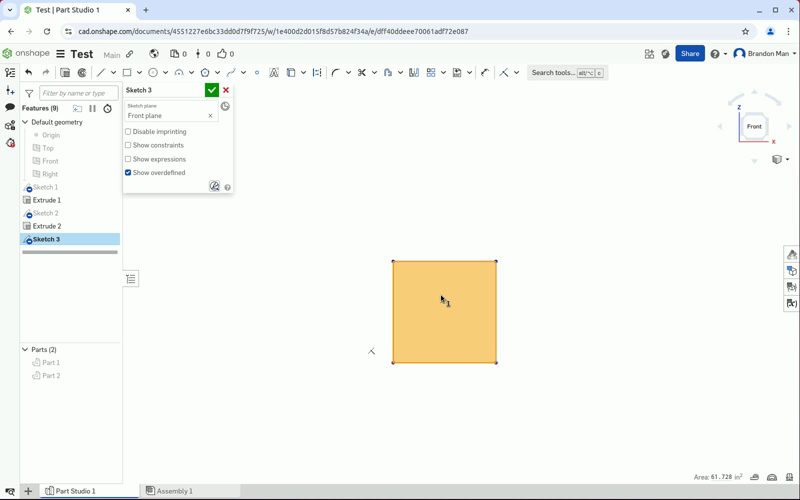
scroll(-6)
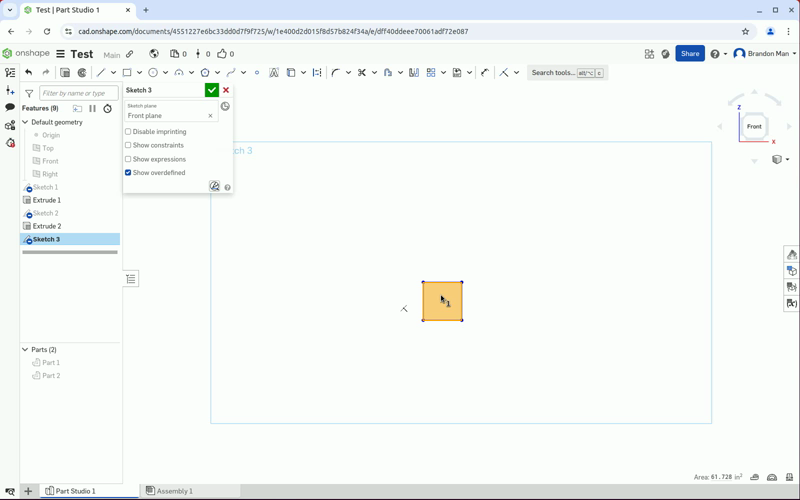
mouse_move(73, 352)
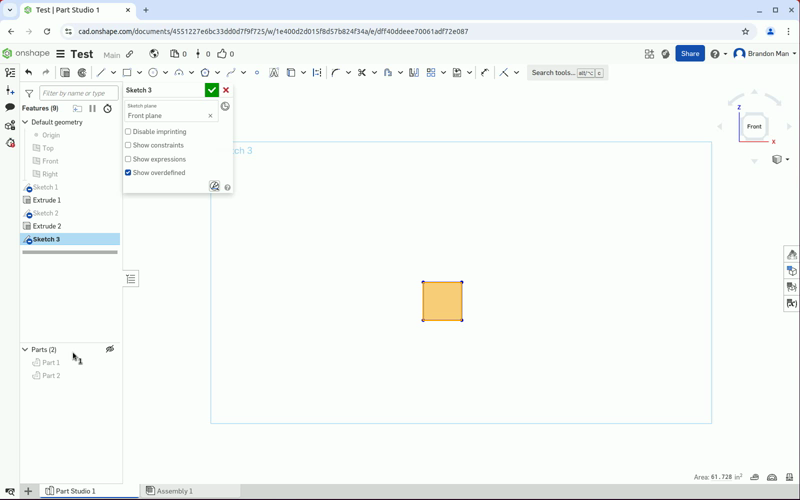
key(shift+y)
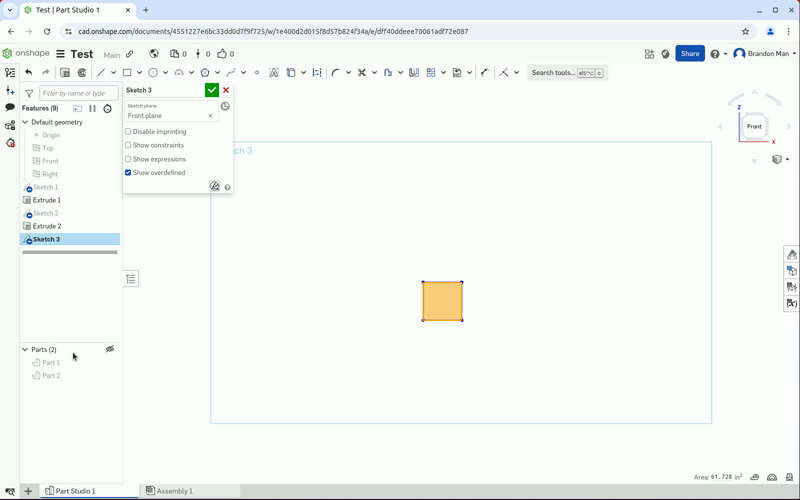
key(shift+e)
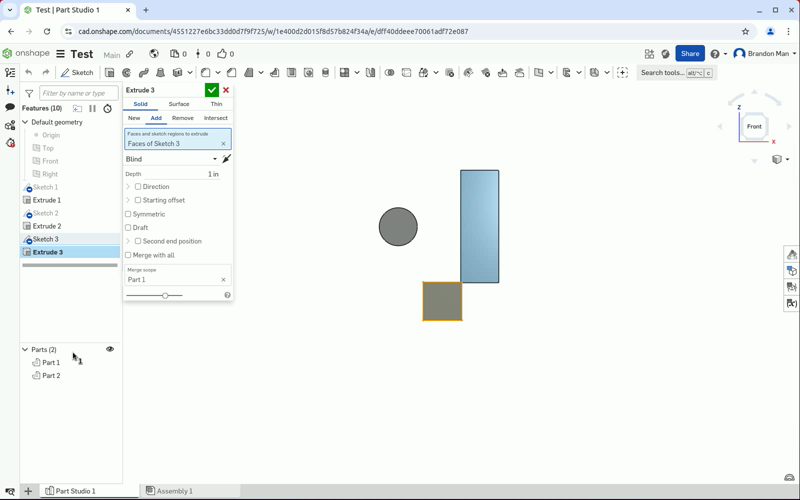
mouse_move(143, 106)
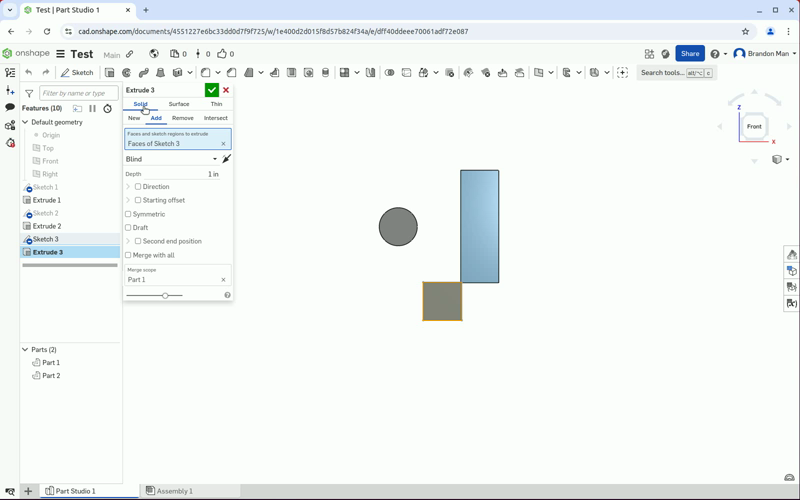
click(143, 106)
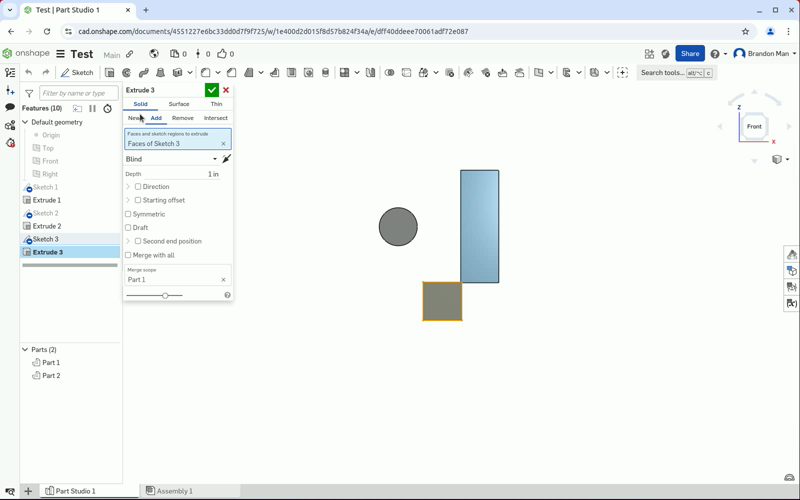
mouse_move(137, 120)
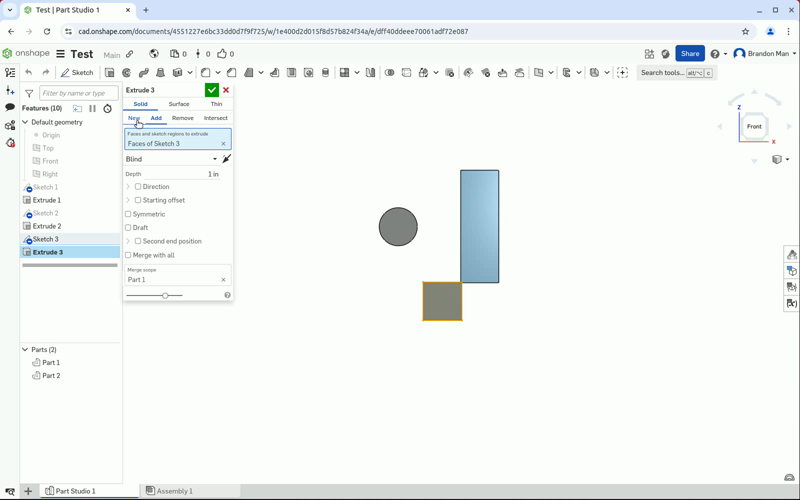
click(137, 120)
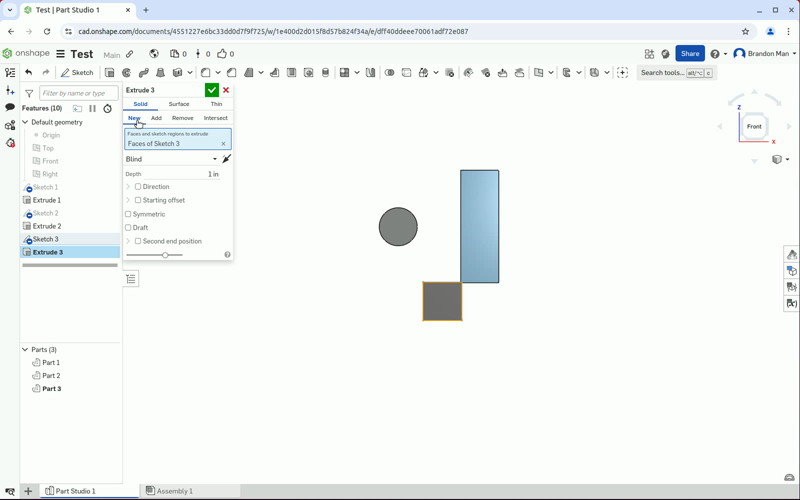
key(tab, 4)
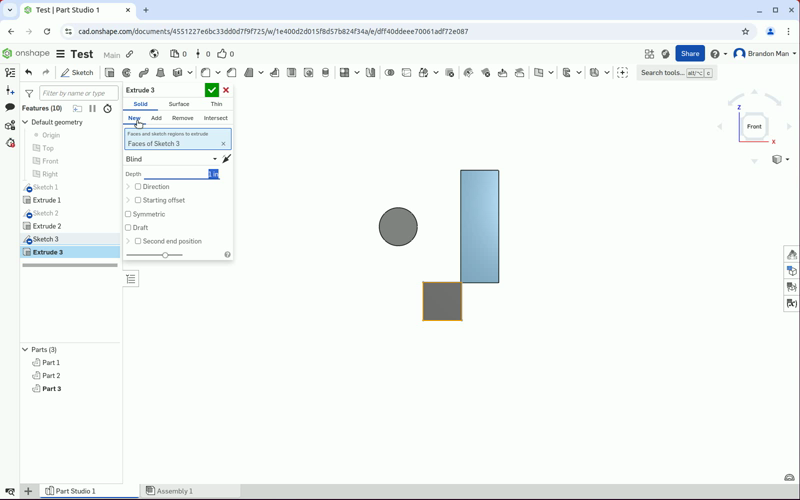
text(23.108)
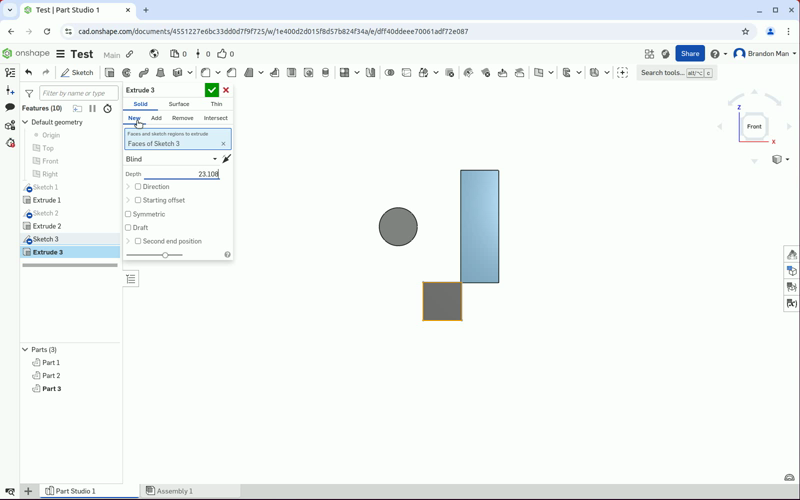
key(enter)
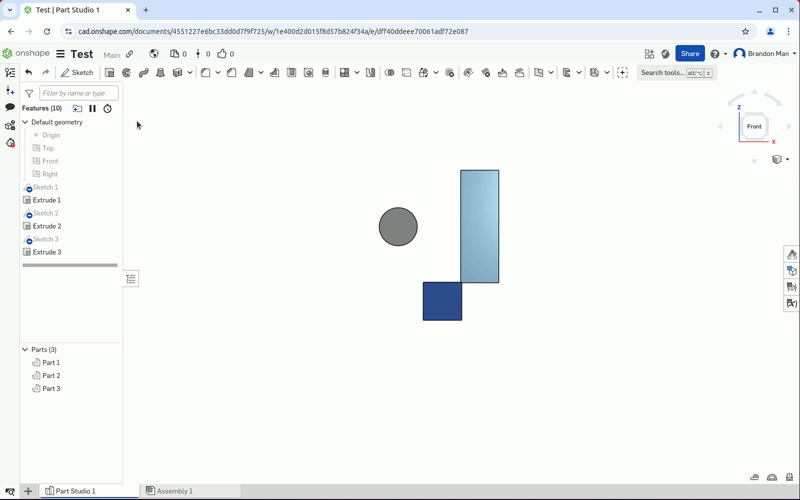
key(shift+h)
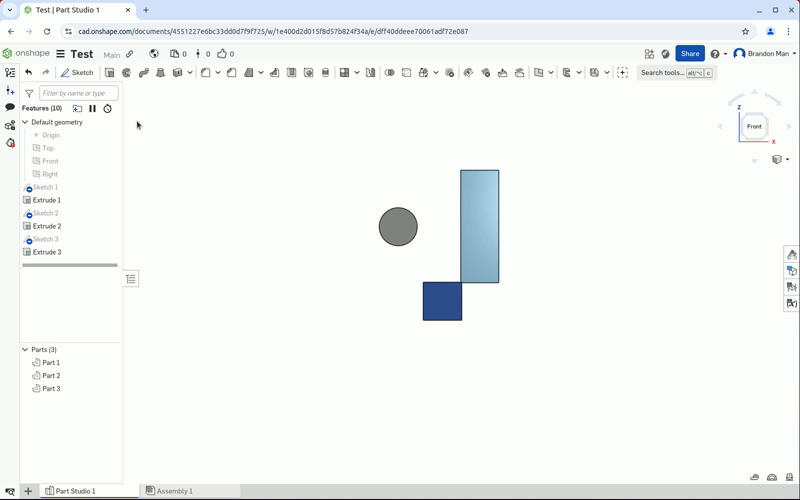
key(shift+h)
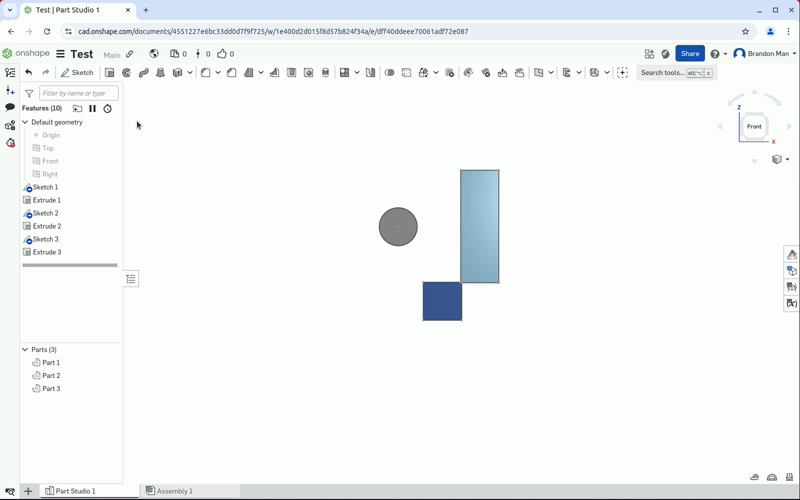
key(shift+7)
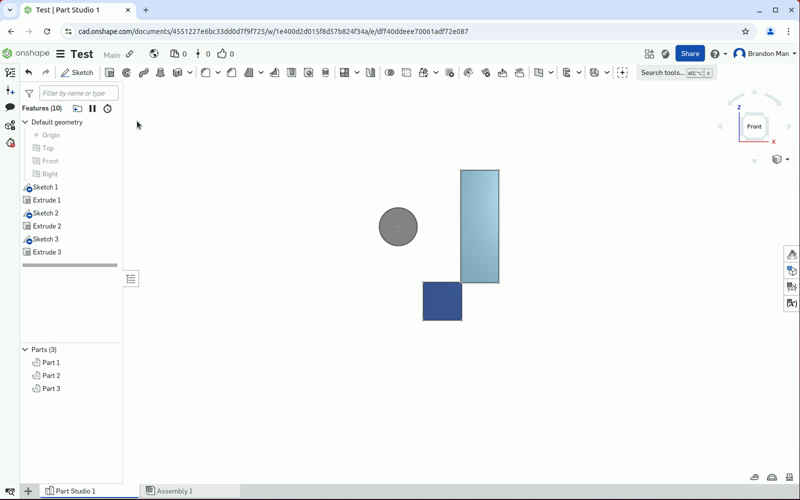
key(left, 2)
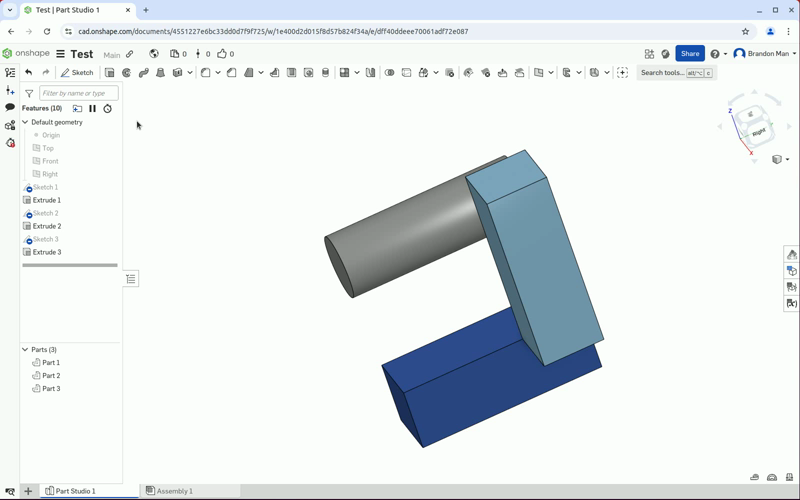
key(down, 2)
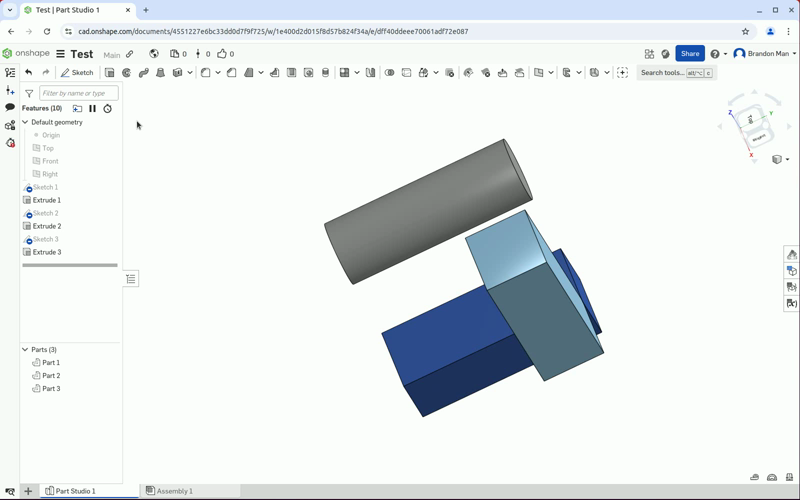
key(up, 2)
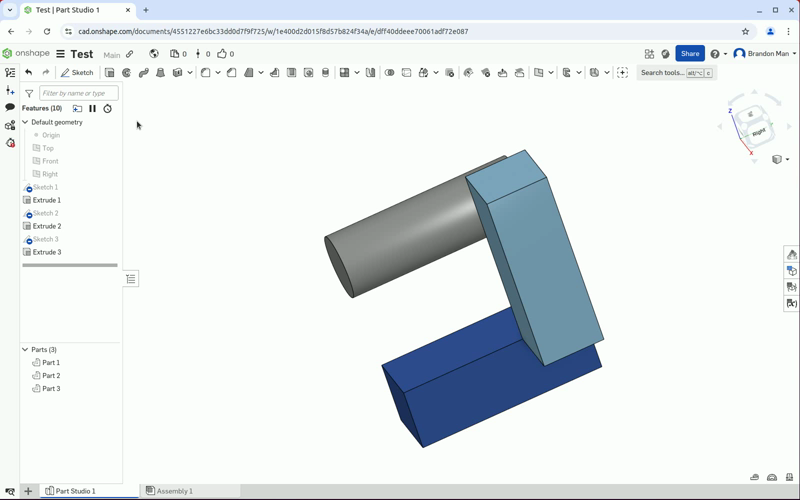
key(right, 2)
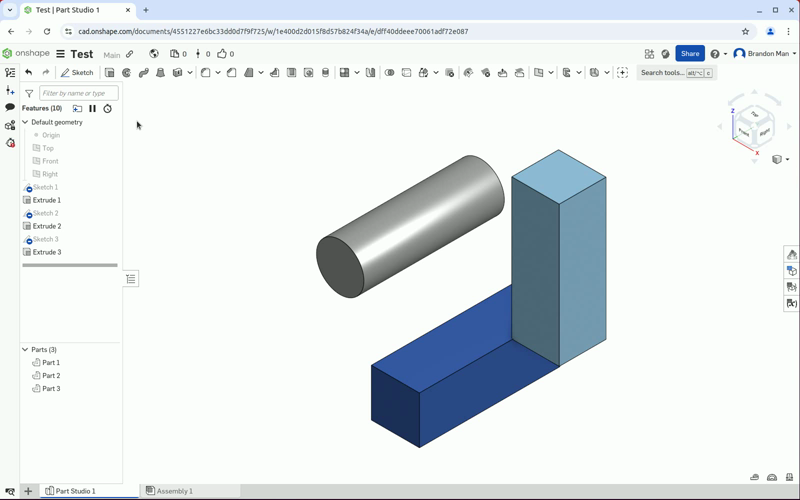
mouse_move(73, 189)
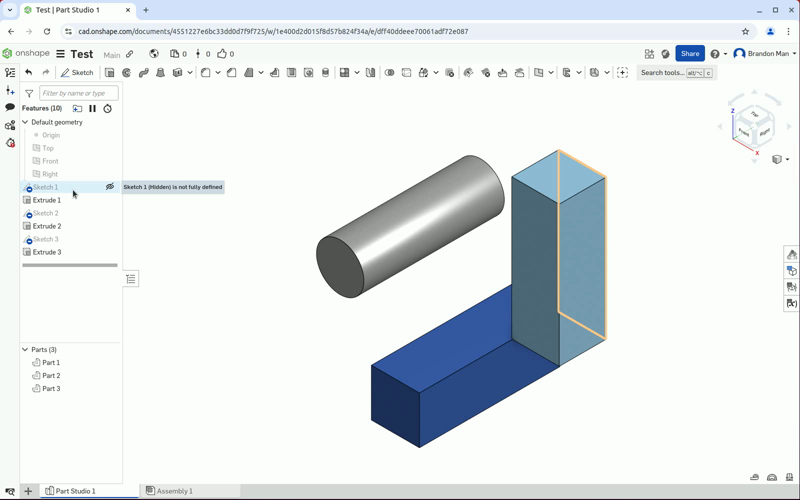
click(73, 189)